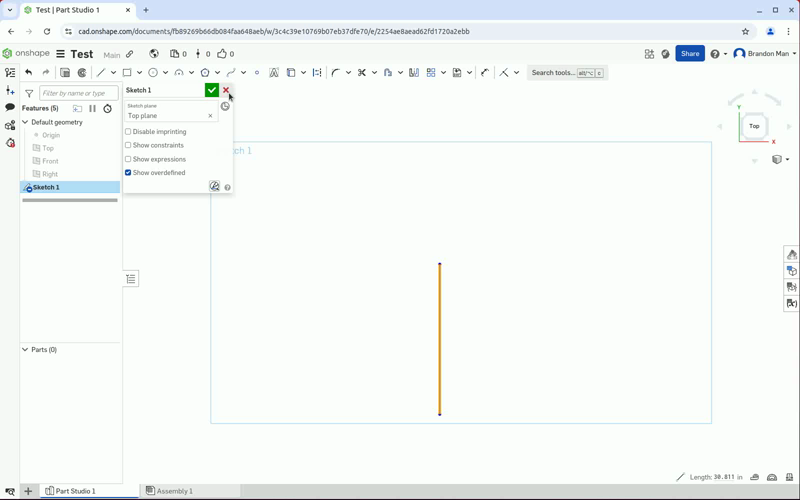
key(shift+h)
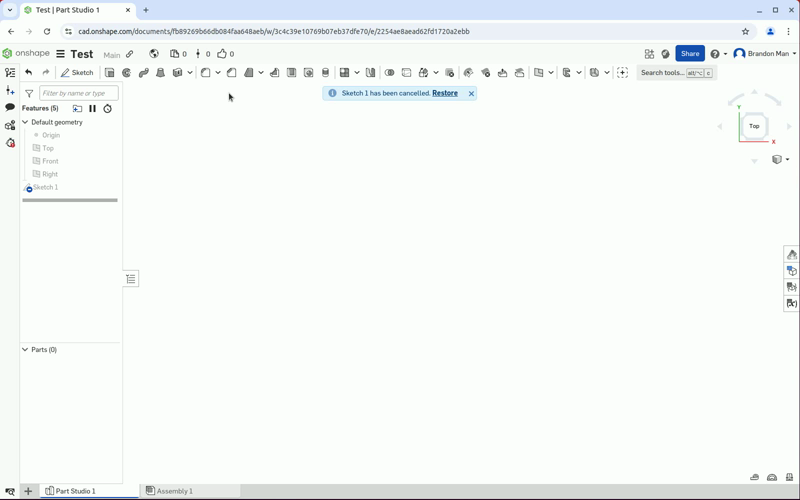
mouse_move(73, 352)
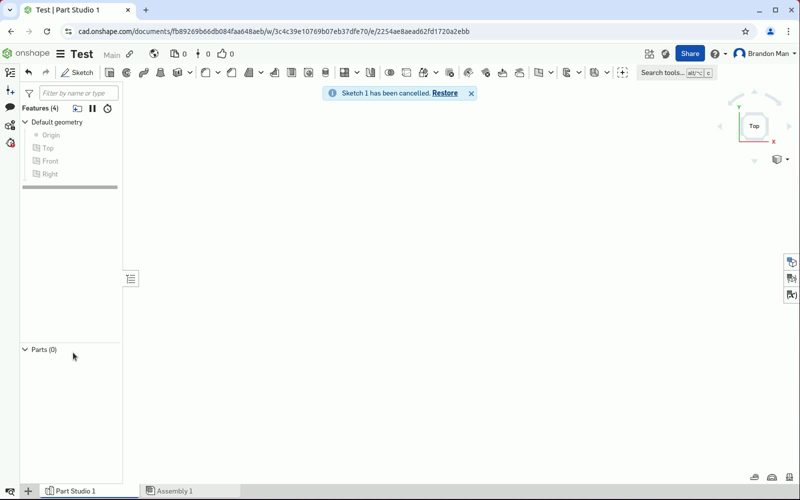
key(y)
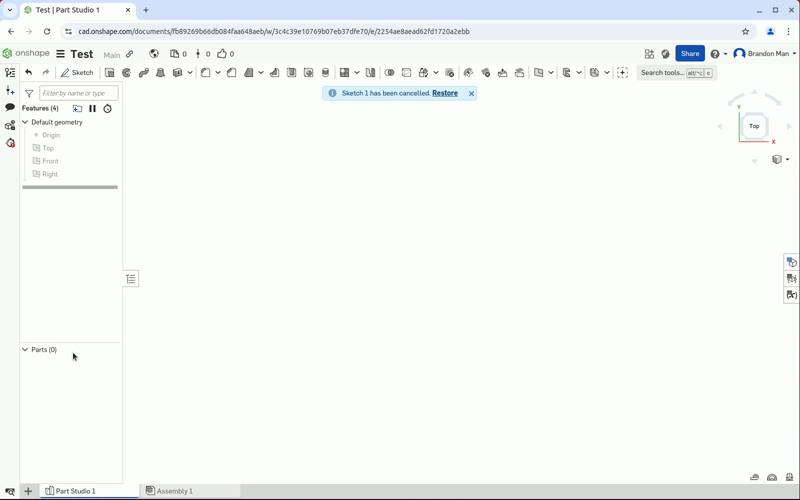
key(shift+p)
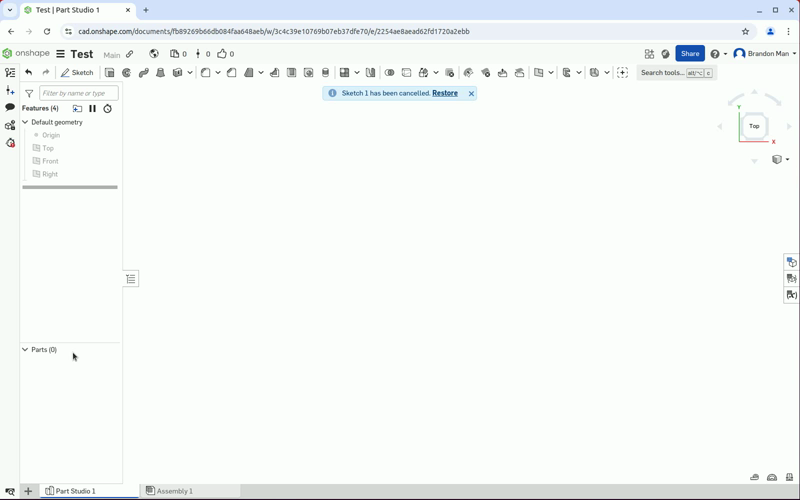
key(space)
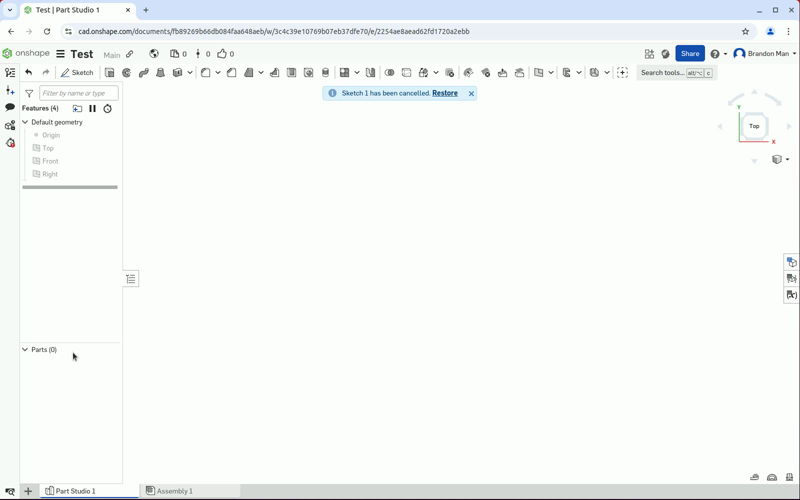
key_down(shift)
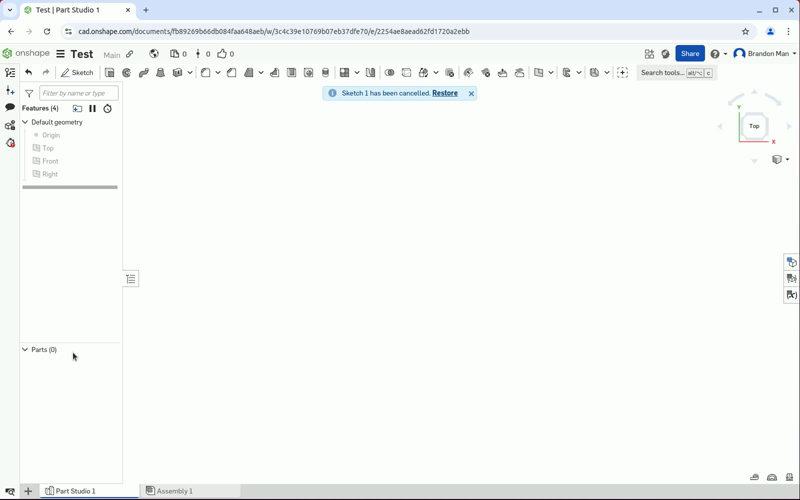
key(up)
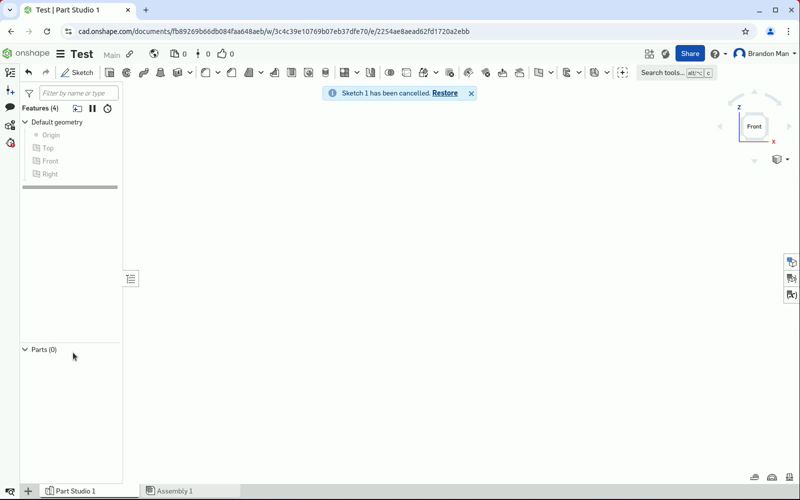
key_up(shift)
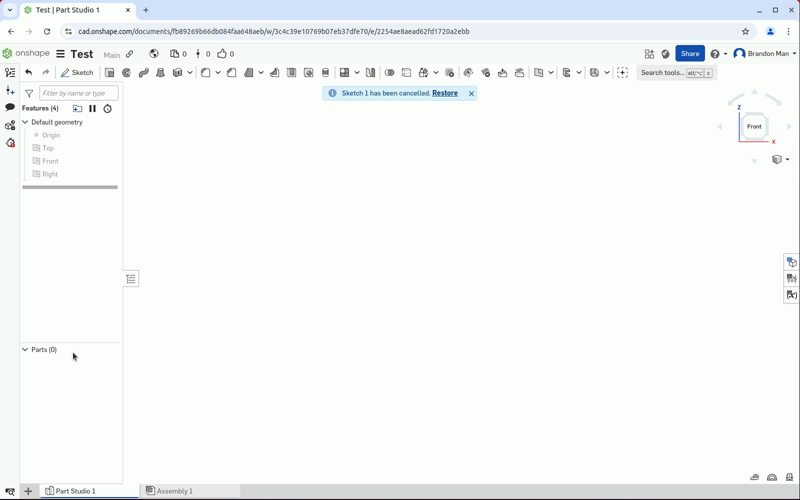
key(space)
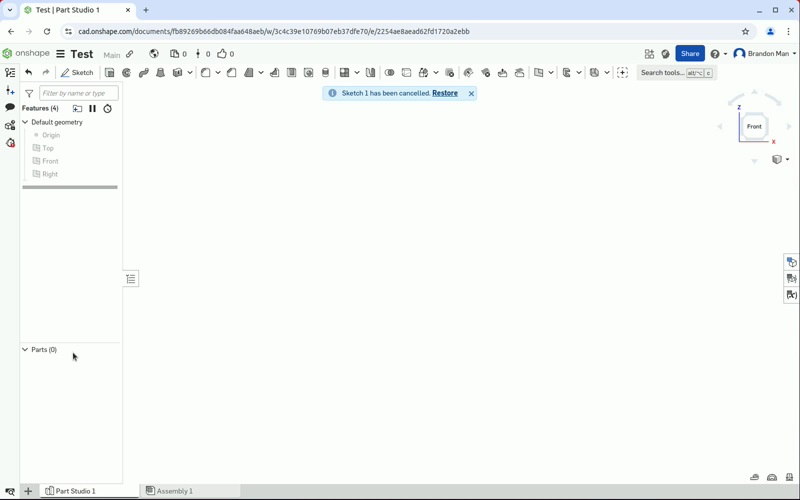
key_down(shift)
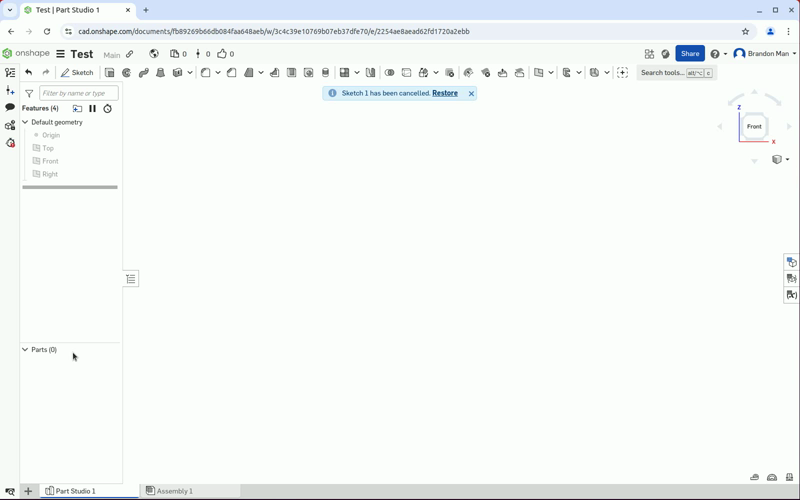
key(left)
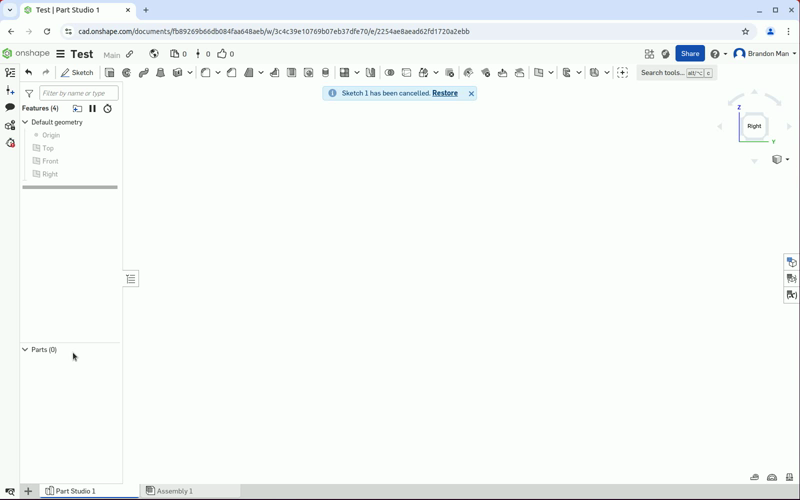
key_up(shift)
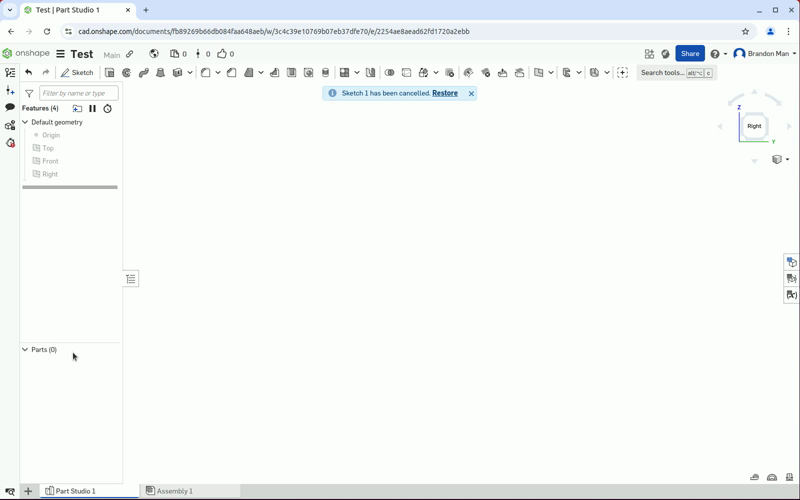
mouse_move(73, 352)
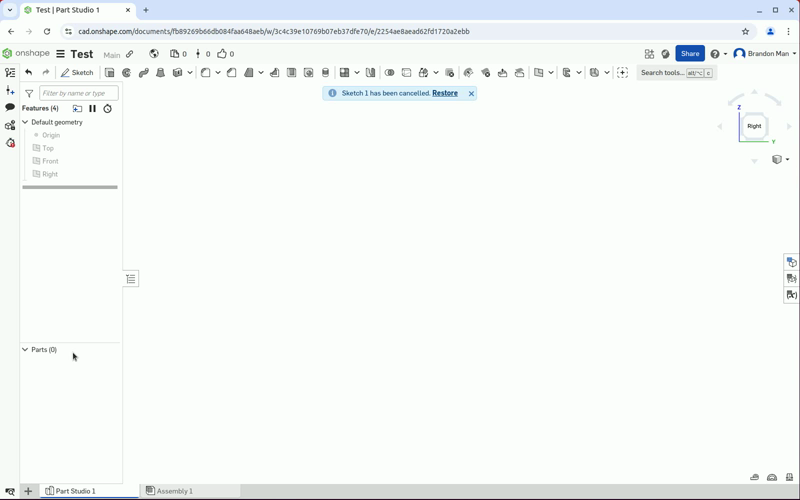
key(shift+y)
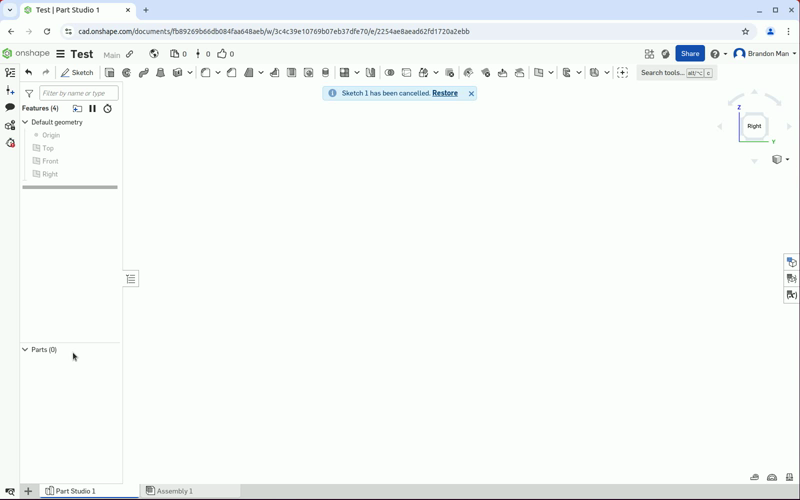
key(shift+s)
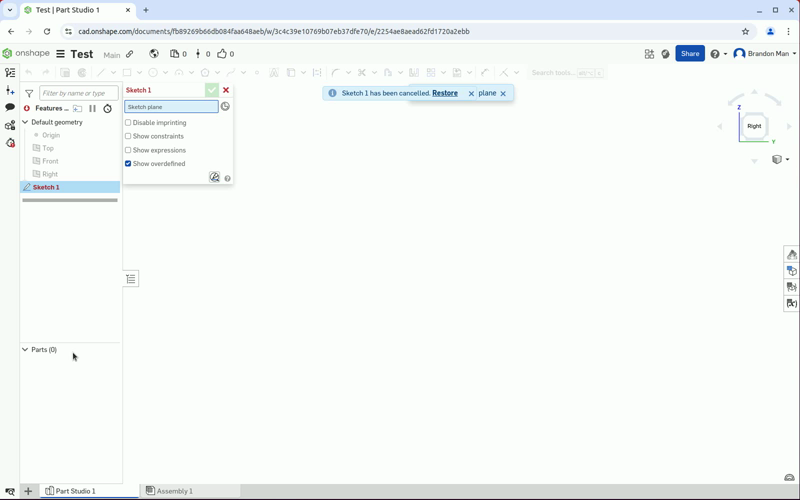
mouse_move(73, 176)
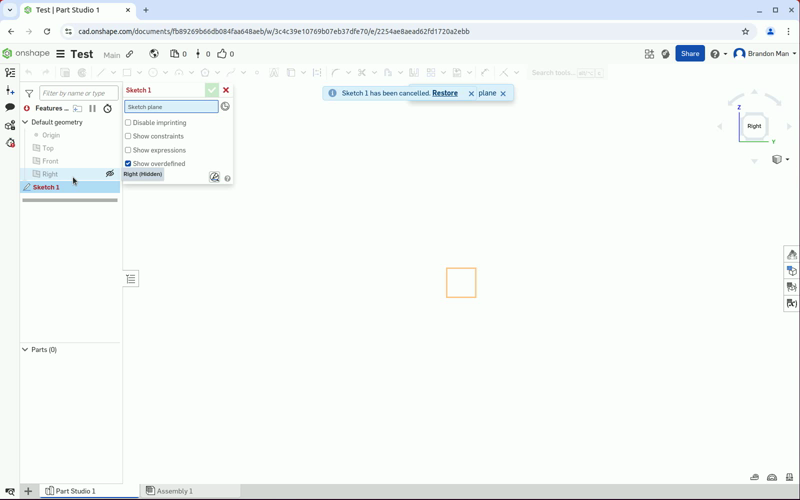
click(73, 176)
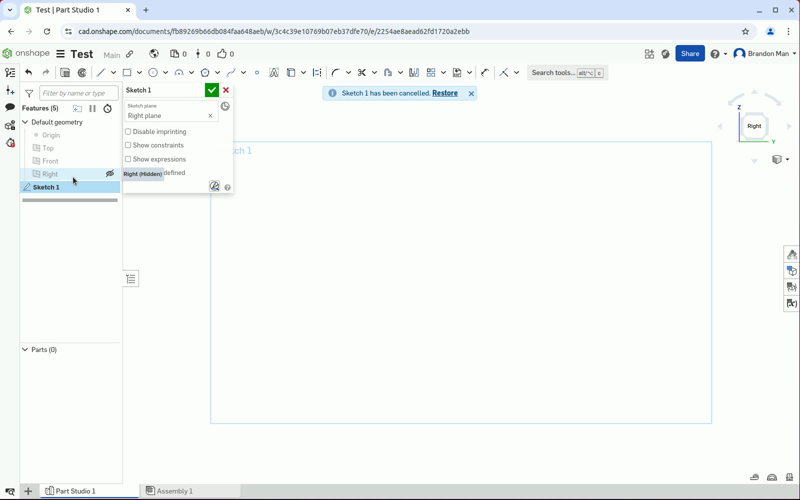
mouse_move(73, 352)
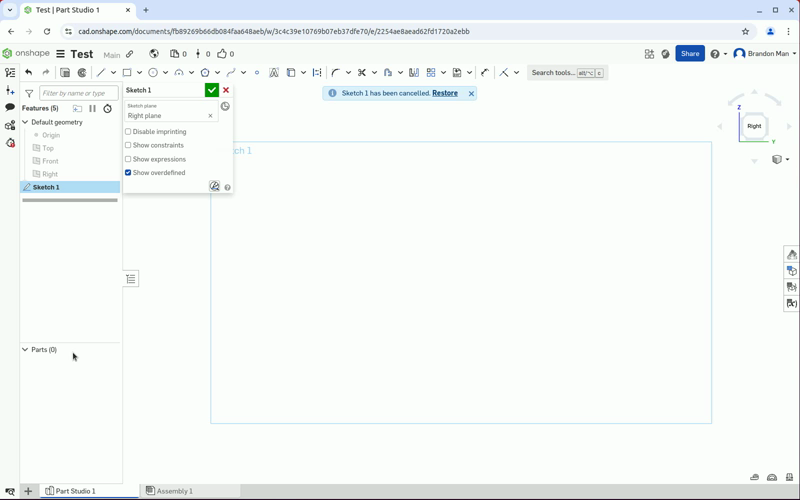
key(y)
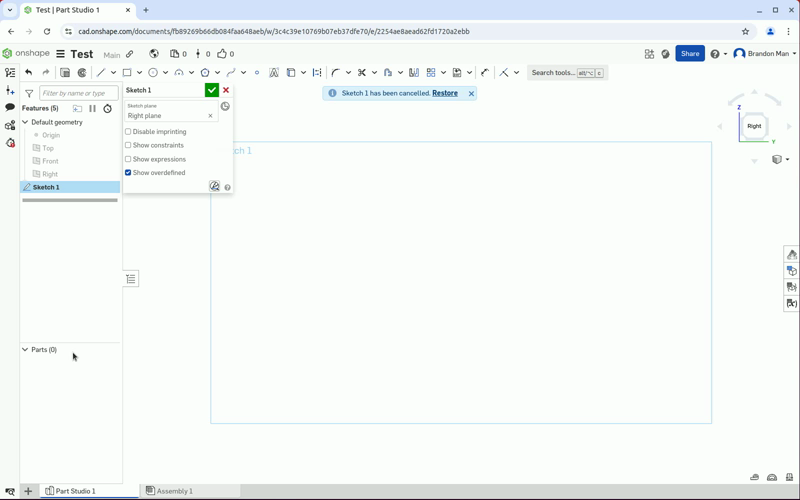
key(l)
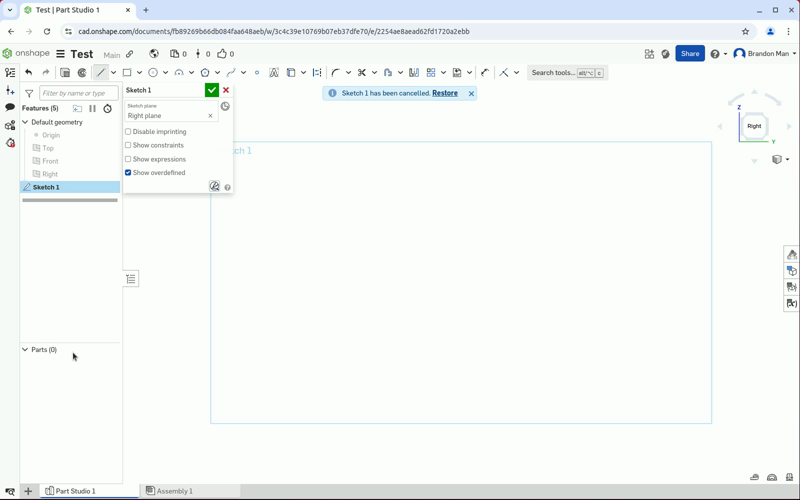
key_down(shift)
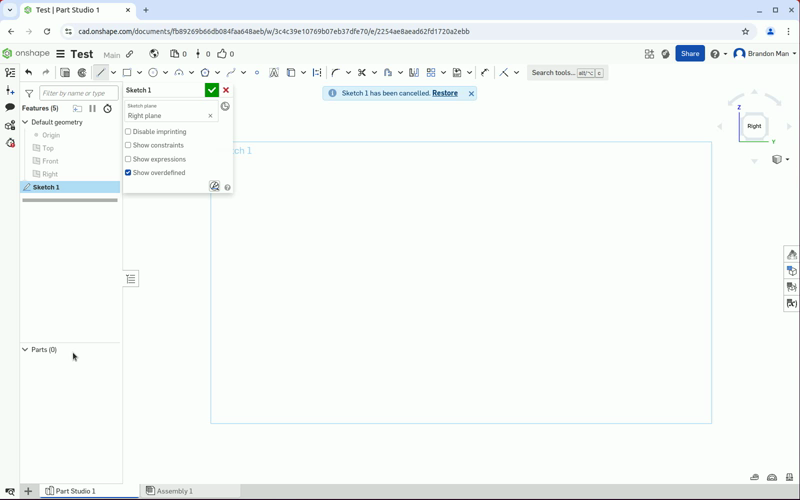
mouse_move(380, 375)
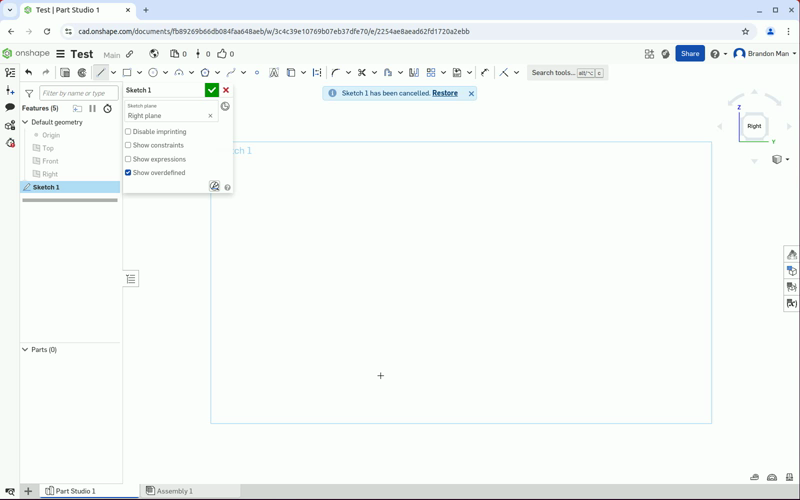
click(380, 375)
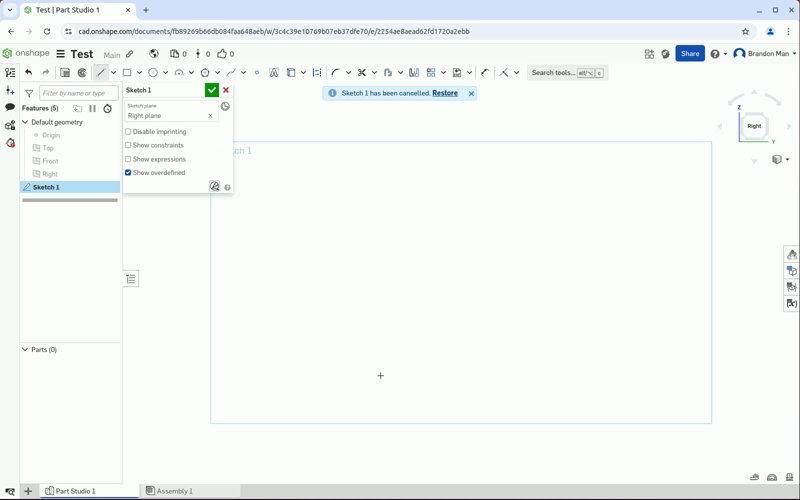
key_up(shift)
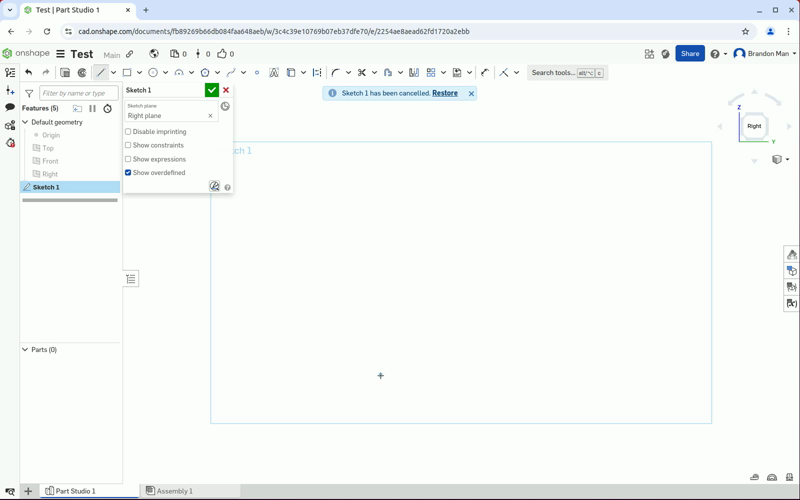
key_down(shift)
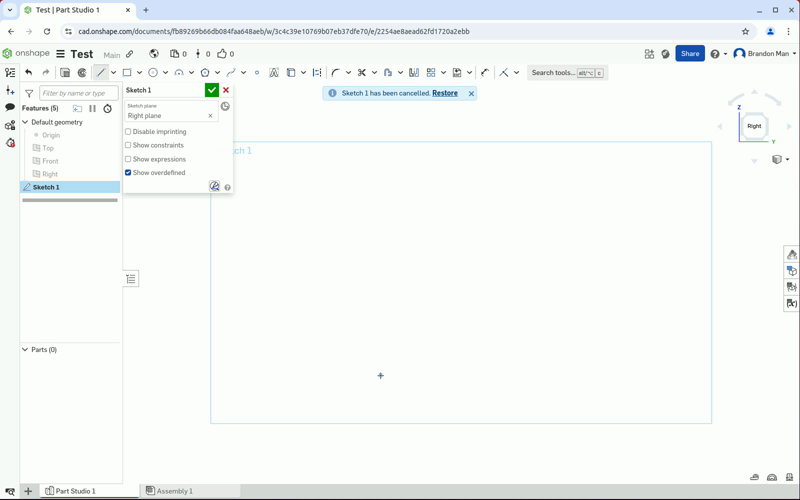
mouse_move(507, 375)
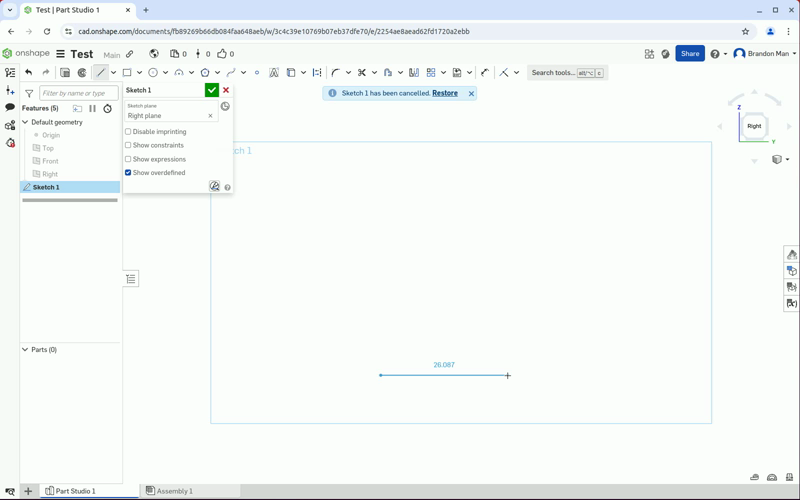
click(507, 375)
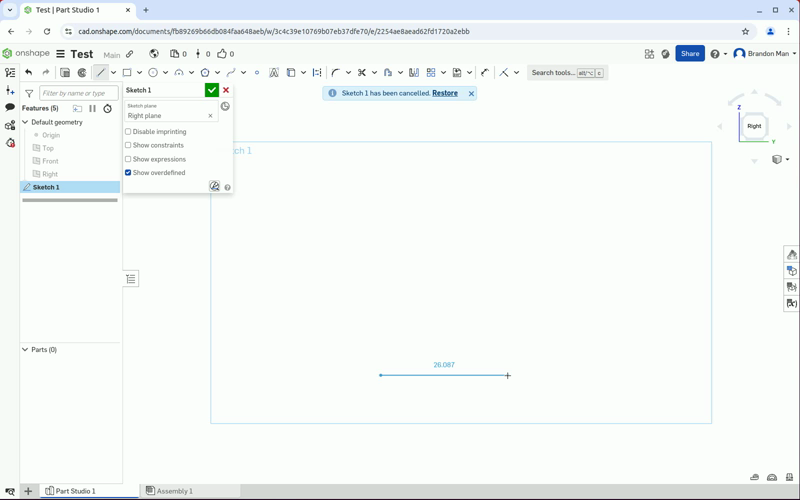
key_up(shift)
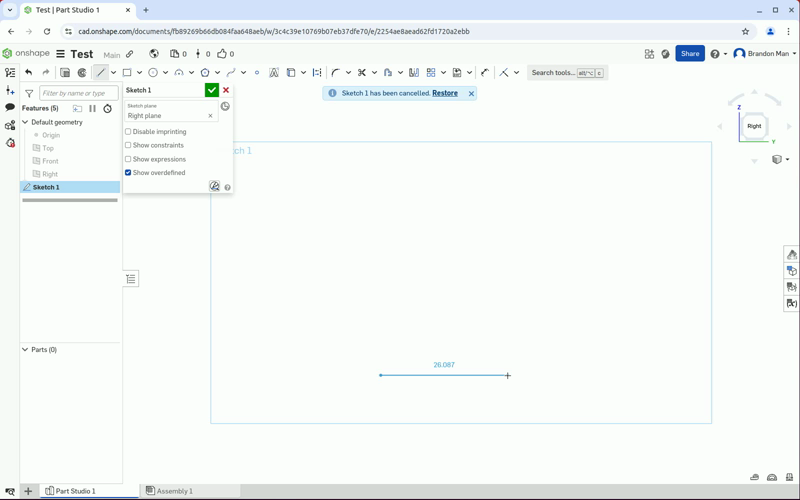
key_down(shift)
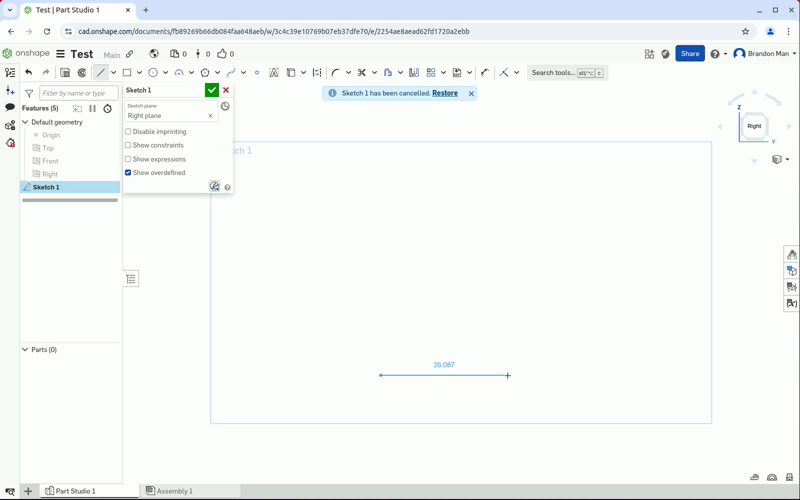
mouse_move(507, 278)
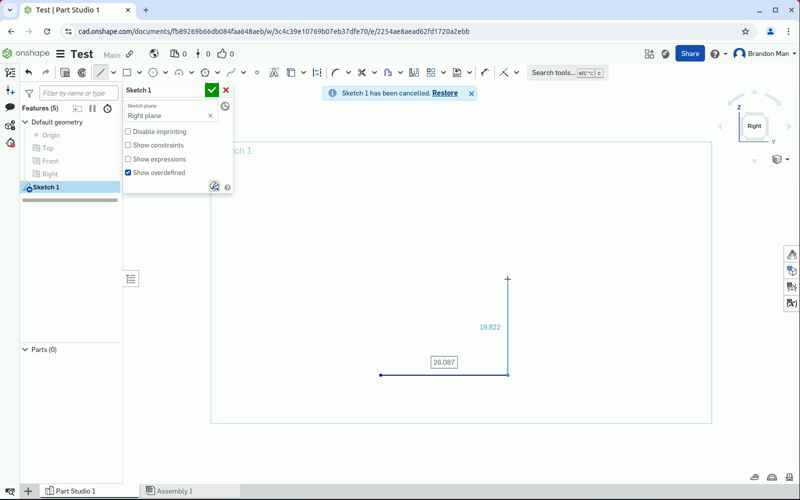
click(507, 278)
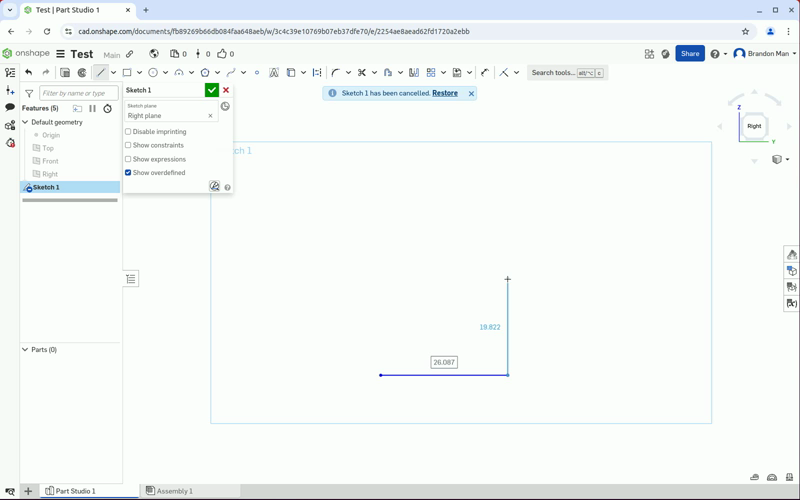
key_up(shift)
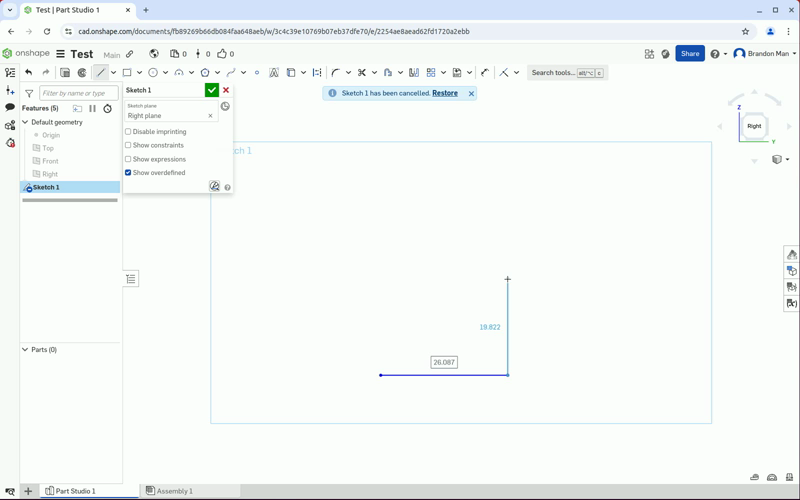
key_down(shift)
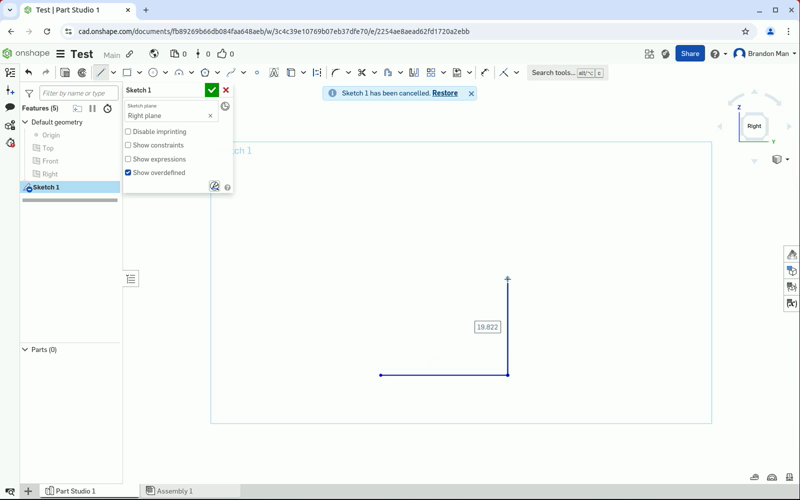
mouse_move(464, 171)
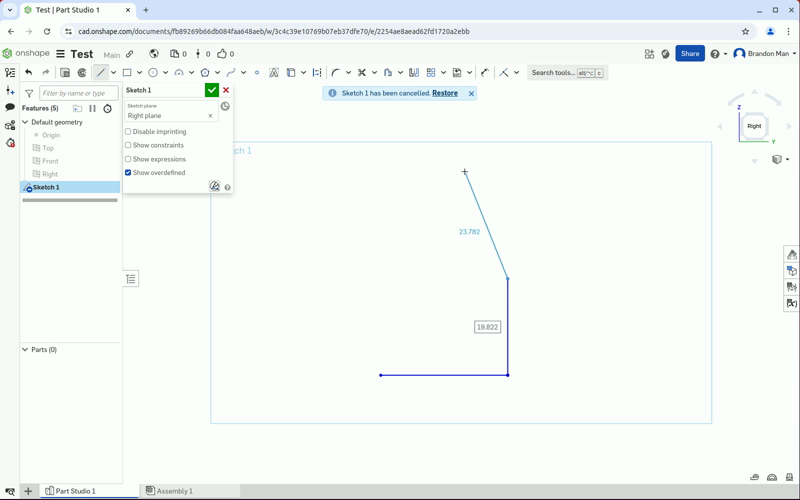
click(464, 171)
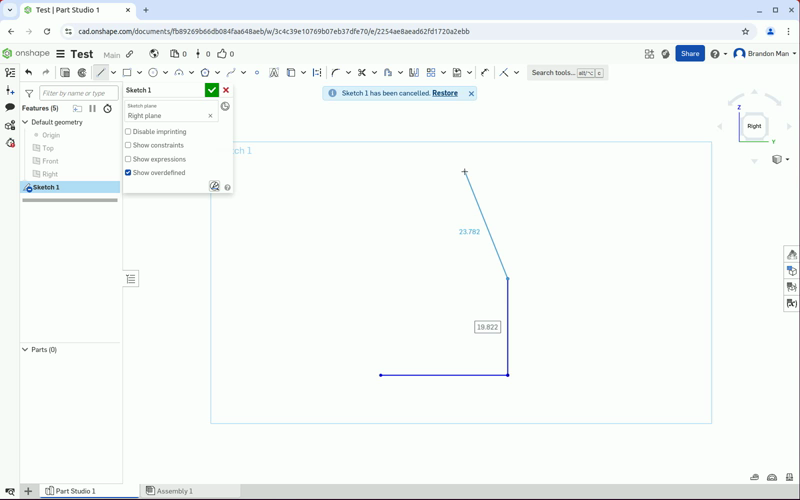
key_up(shift)
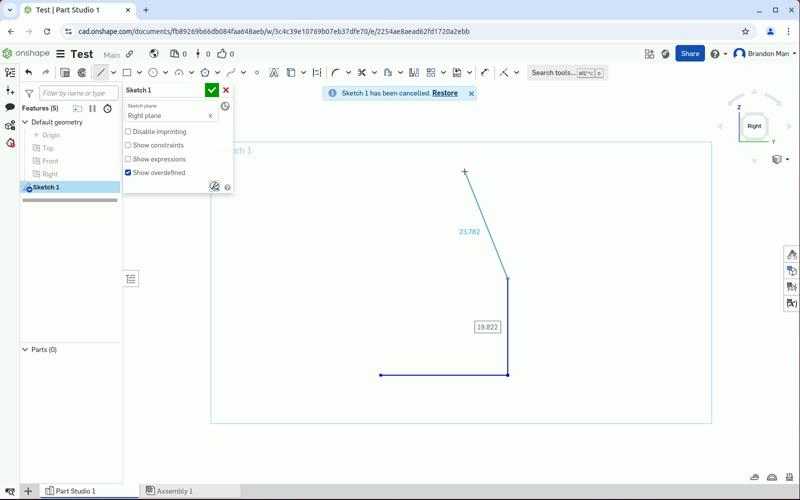
key_down(shift)
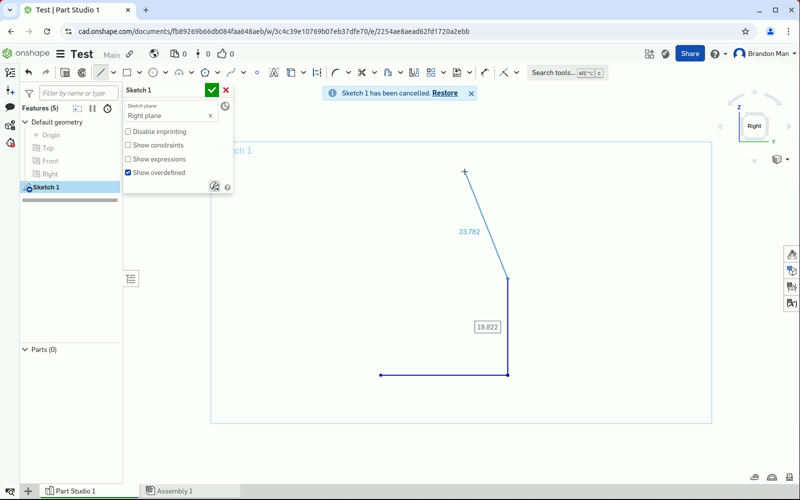
mouse_move(495, 171)
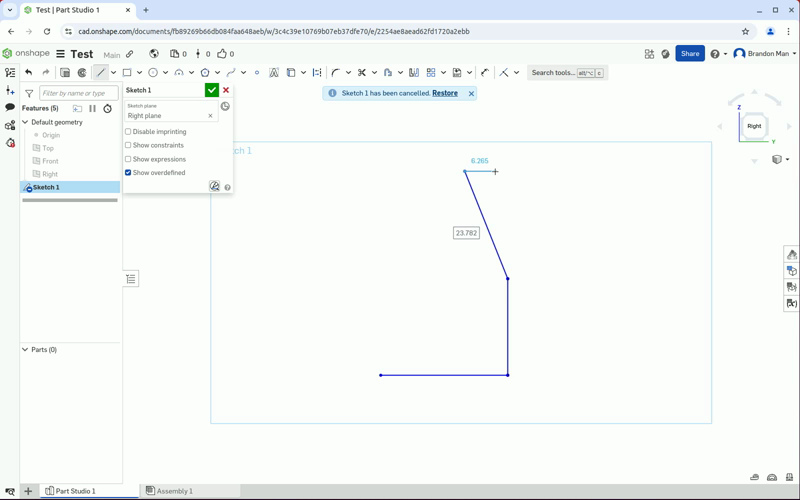
mouse_move(424, 171)
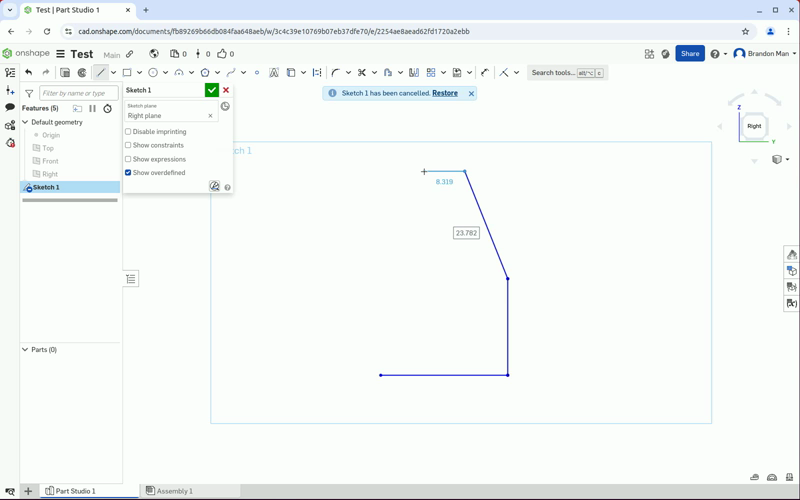
click(424, 171)
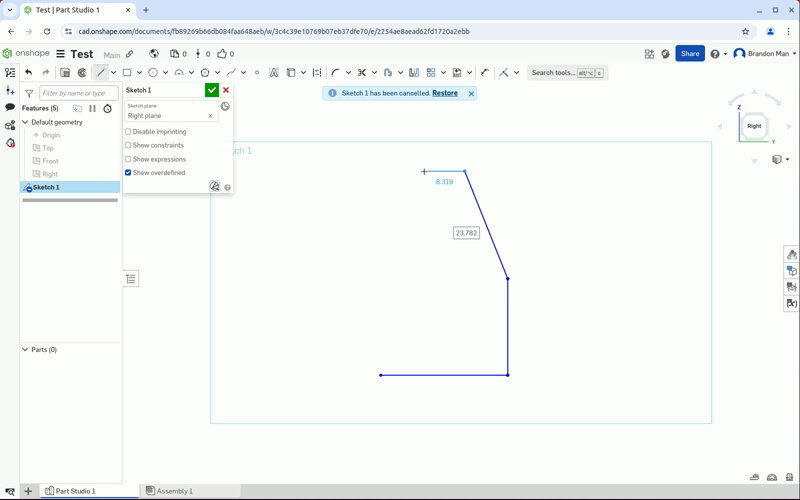
key_up(shift)
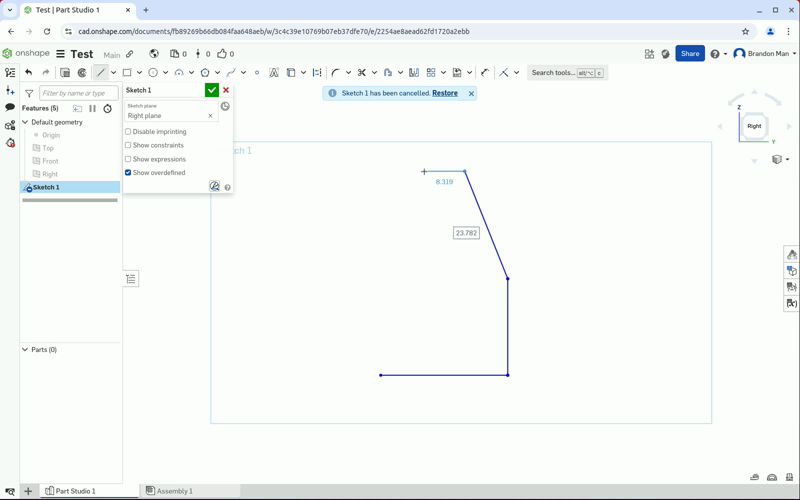
key_down(shift)
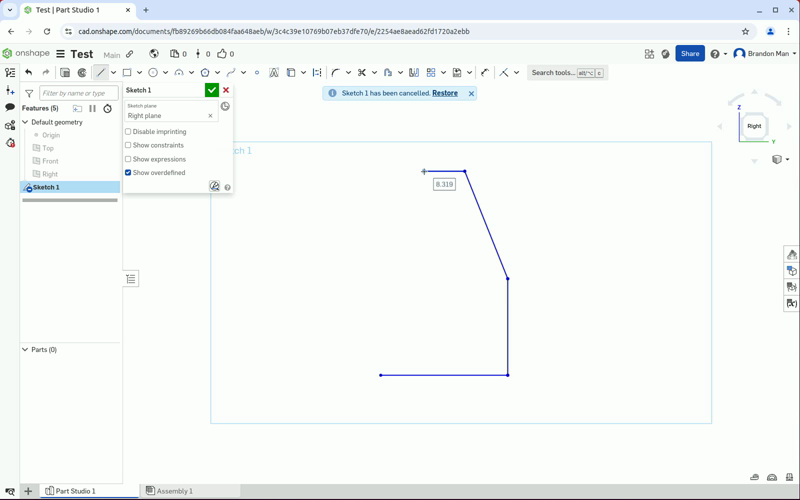
mouse_move(380, 278)
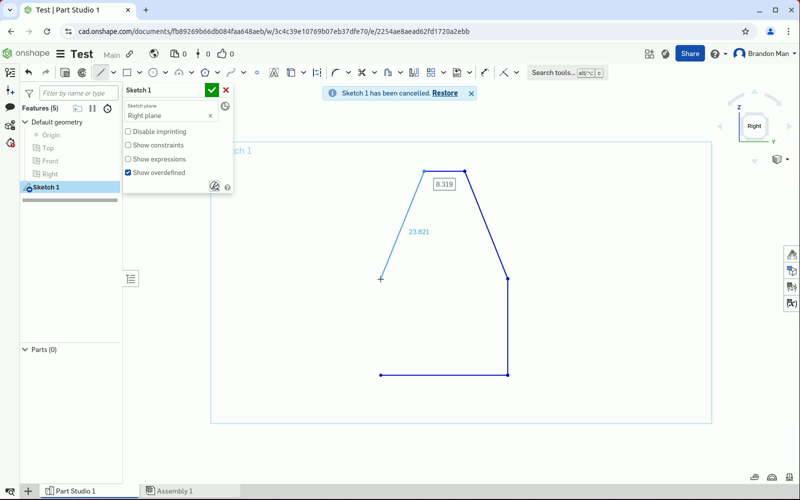
click(380, 278)
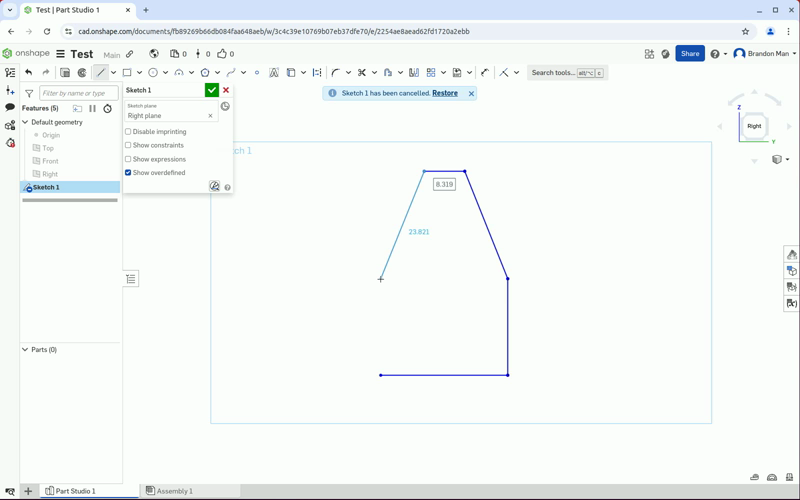
key_up(shift)
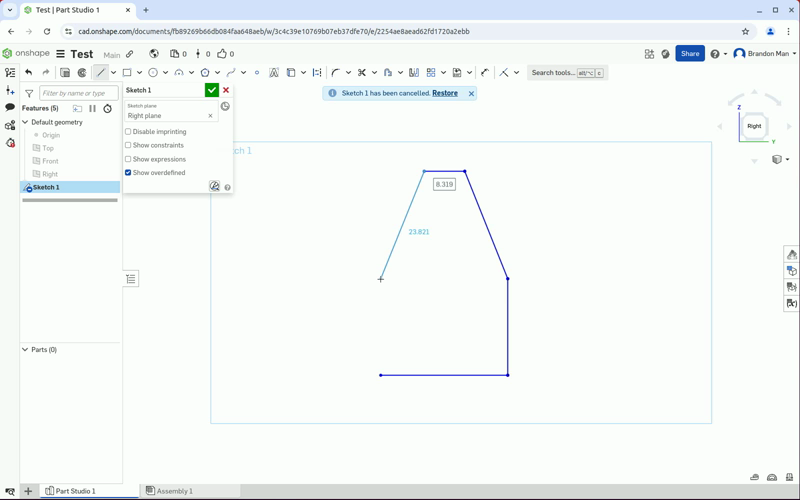
key_down(shift)
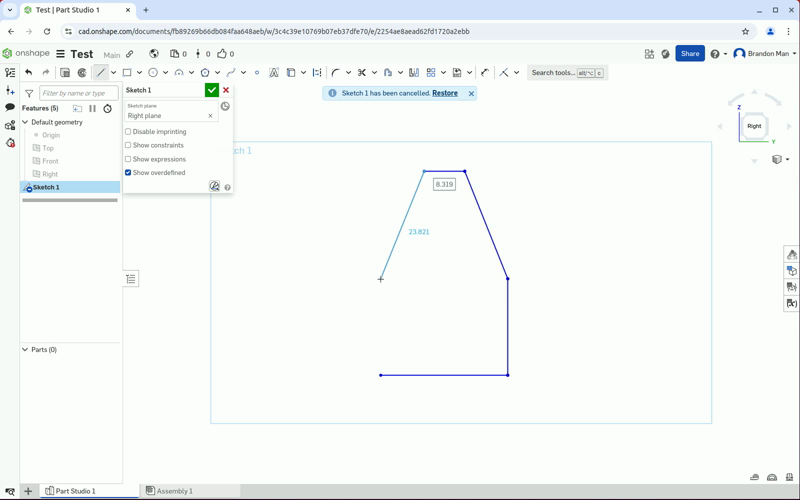
mouse_move(380, 375)
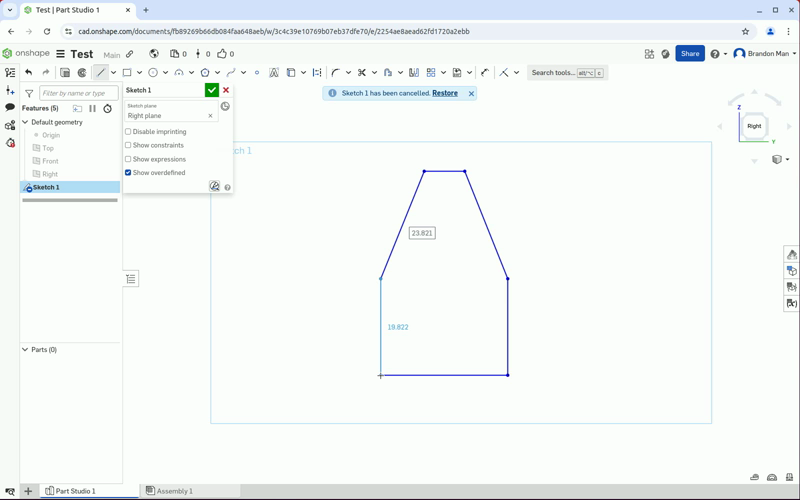
key_up(shift)
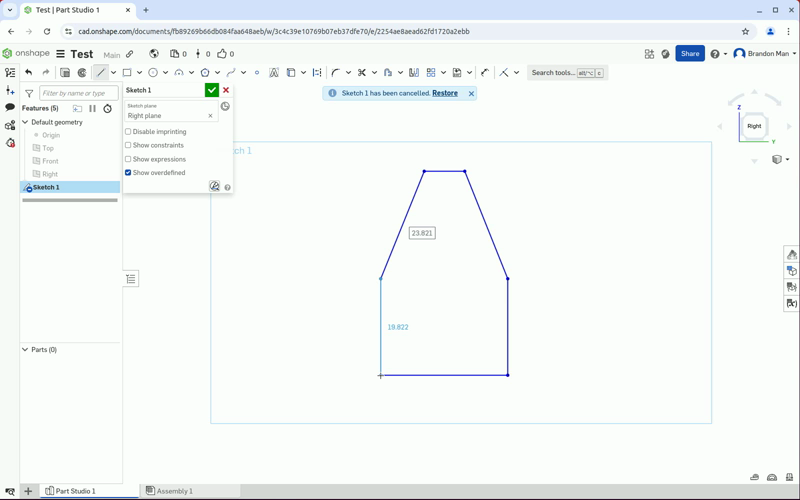
click(380, 375)
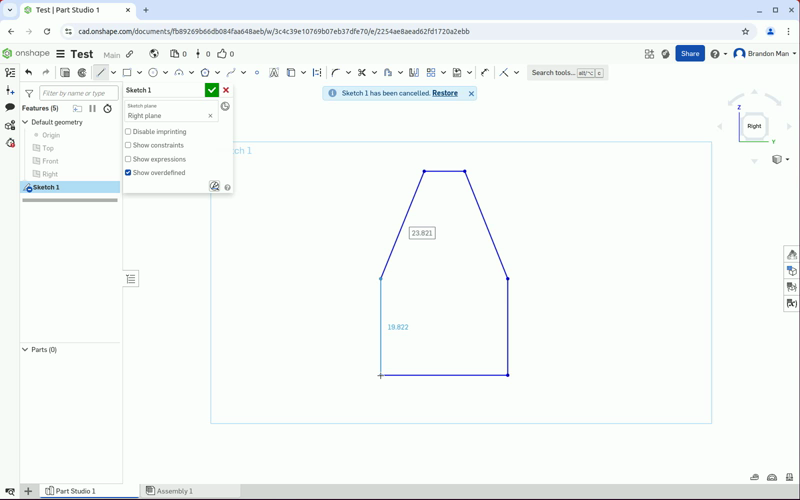
key(esc)
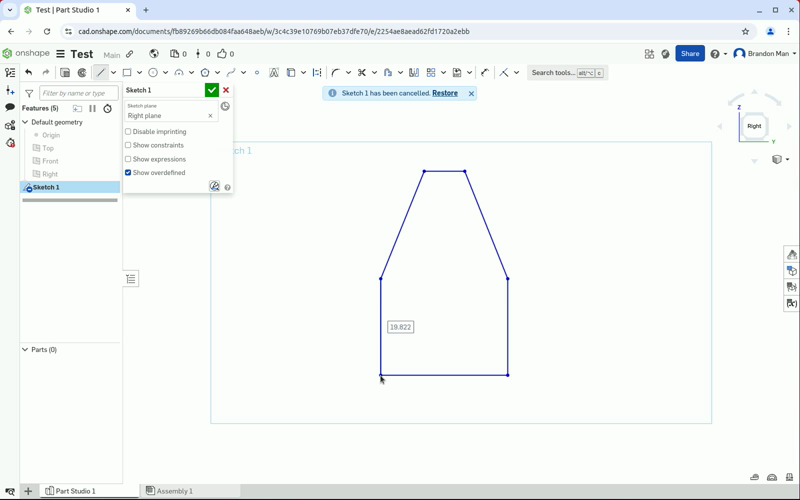
mouse_move(465, 283)
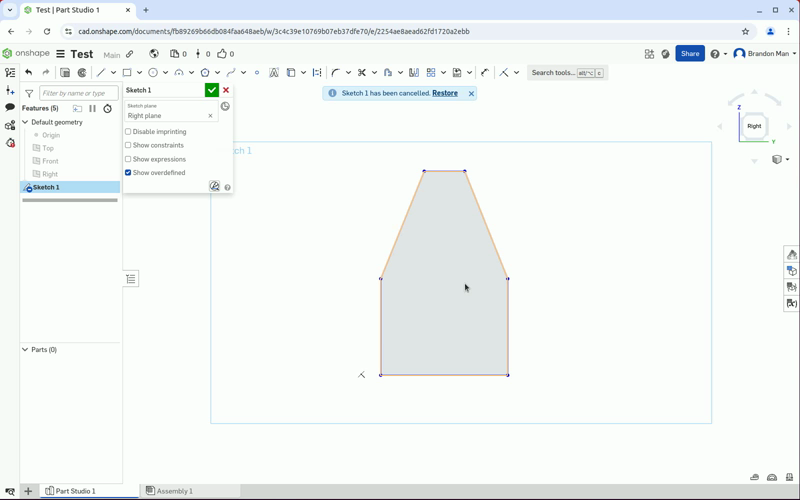
click(465, 283)
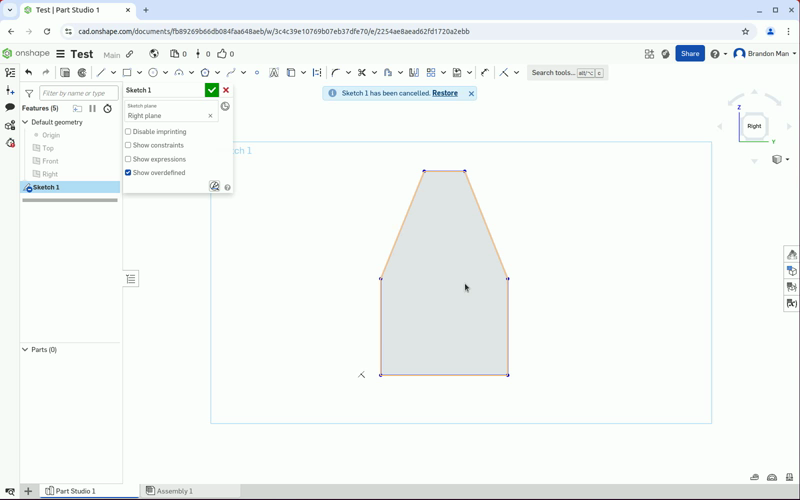
mouse_move(73, 352)
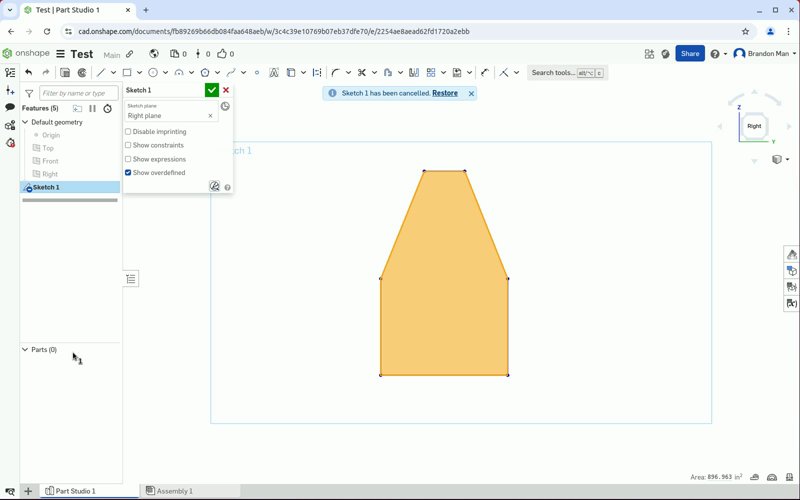
key(shift+y)
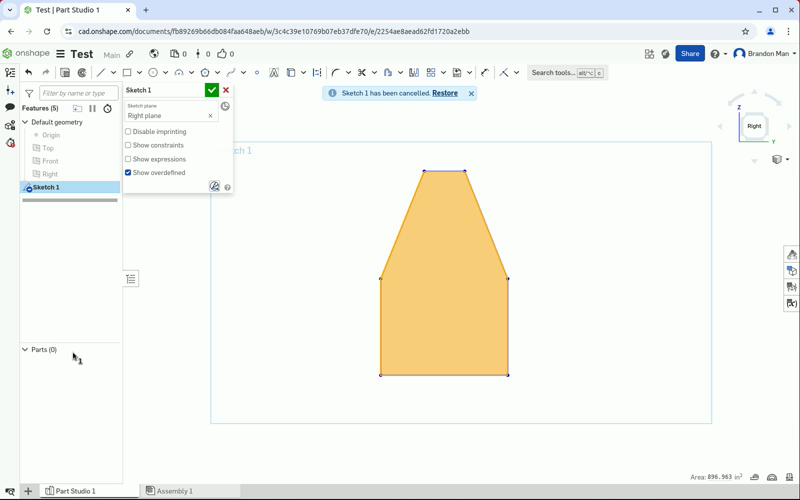
key(shift+e)
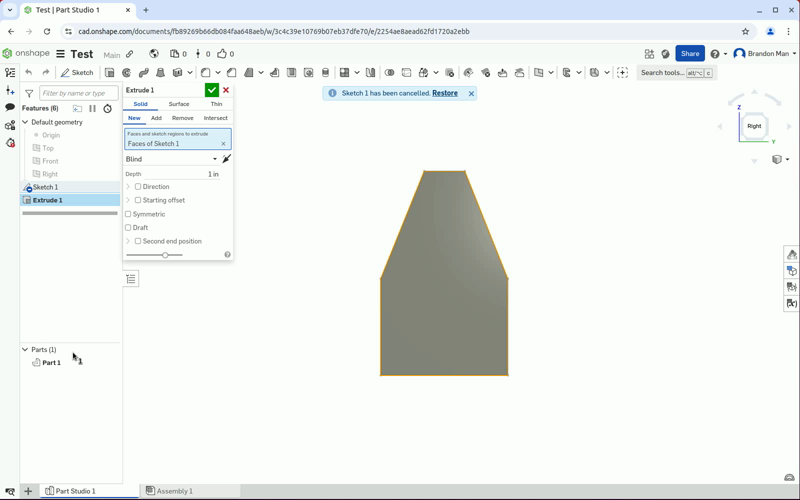
mouse_move(143, 106)
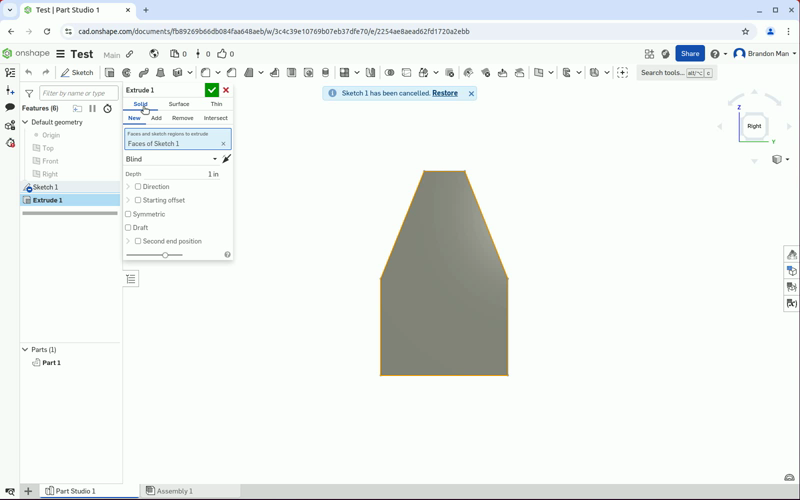
click(143, 106)
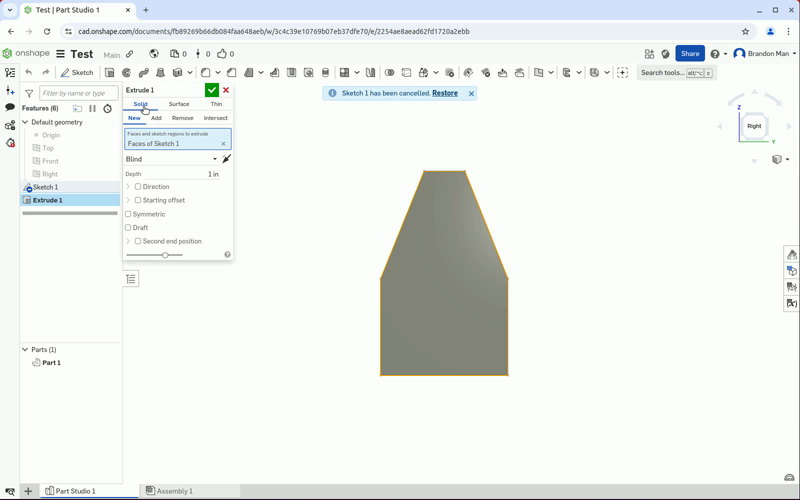
mouse_move(137, 120)
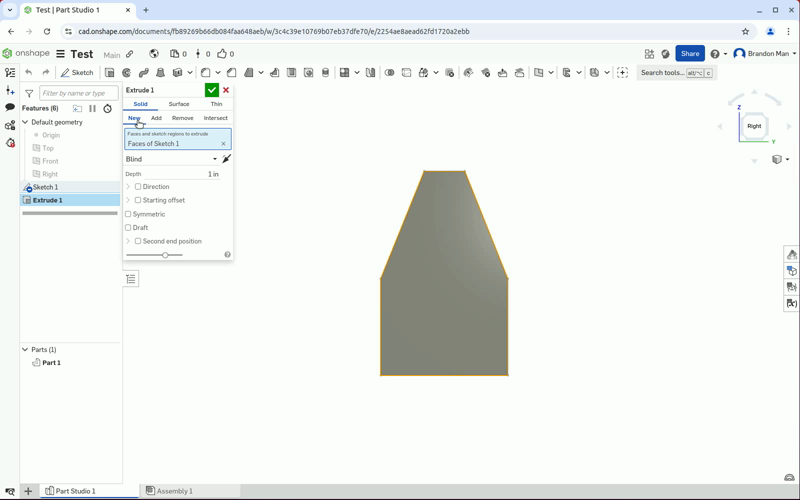
click(137, 120)
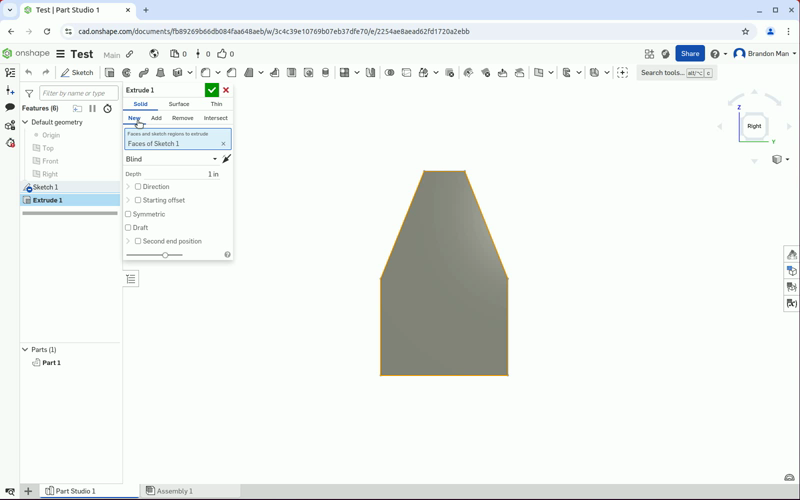
key(tab, 4)
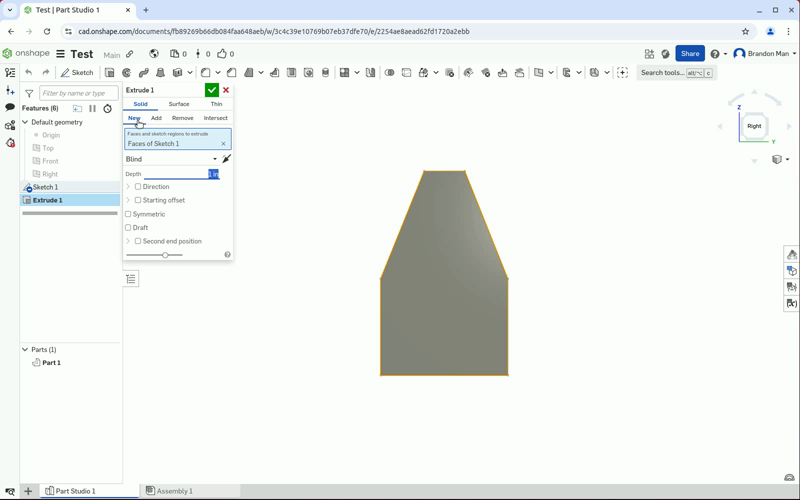
text(2.648)
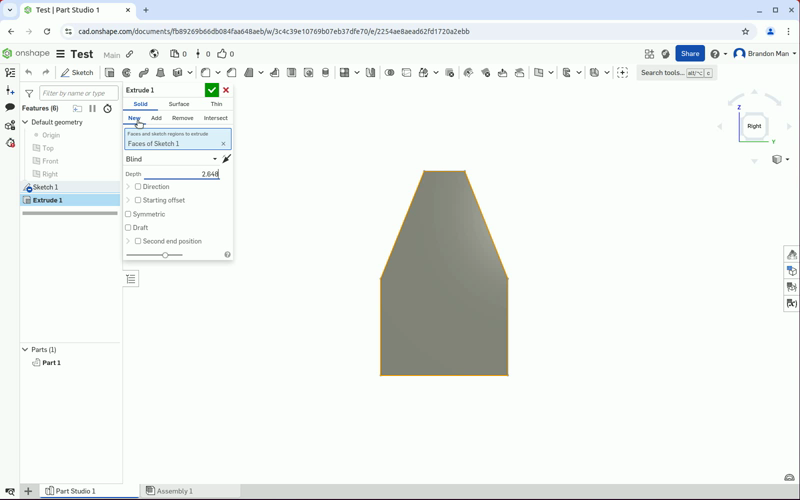
key(enter)
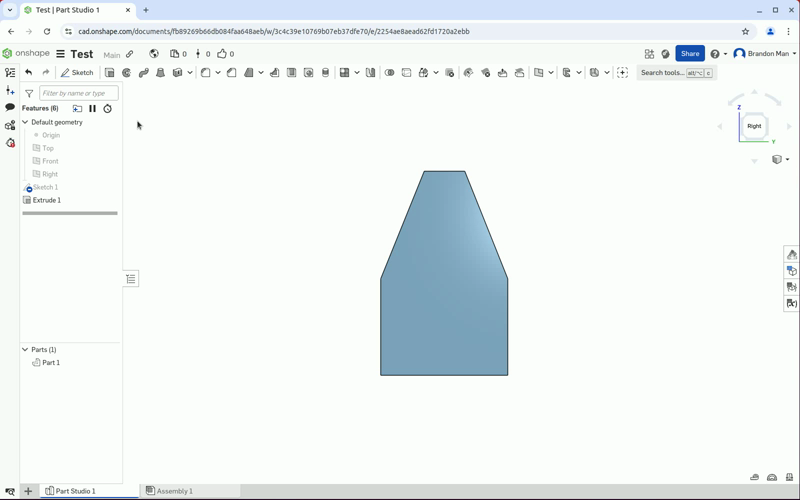
key(shift+h)
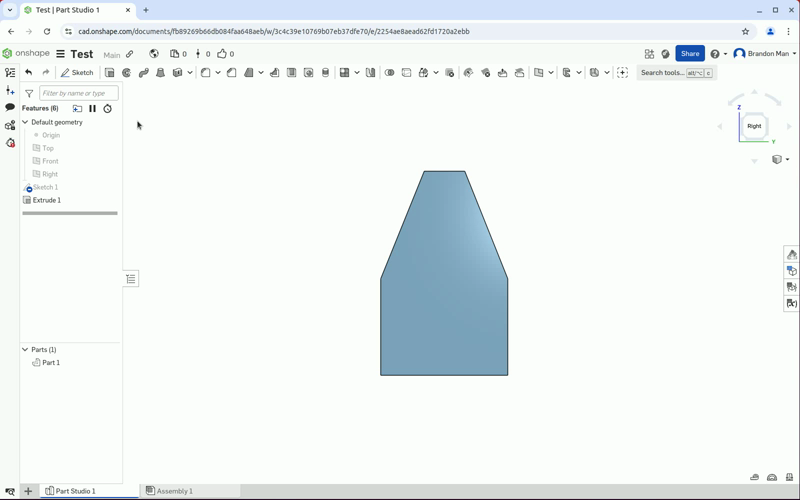
key(shift+h)
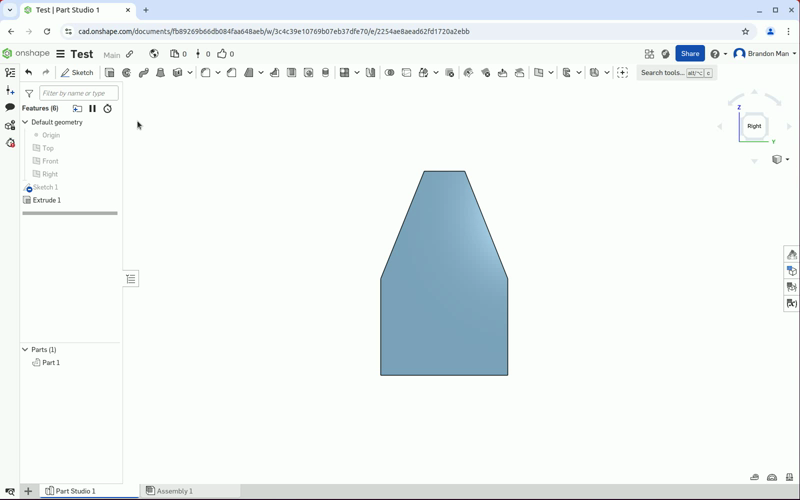
mouse_move(73, 189)
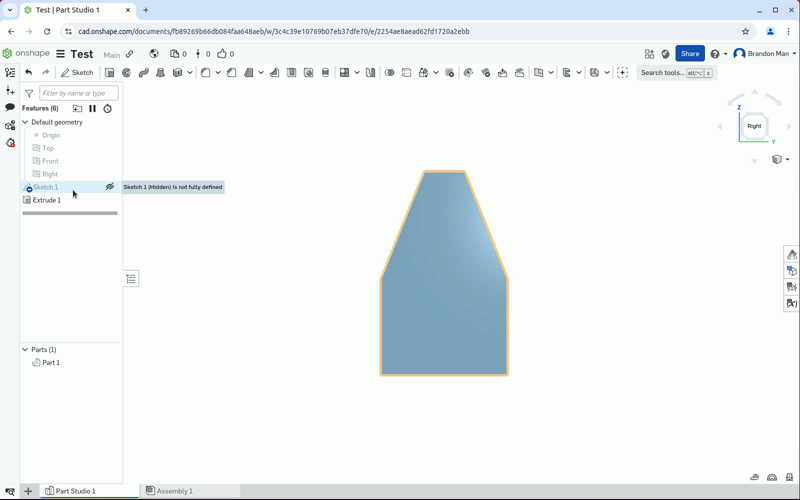
click(73, 189)
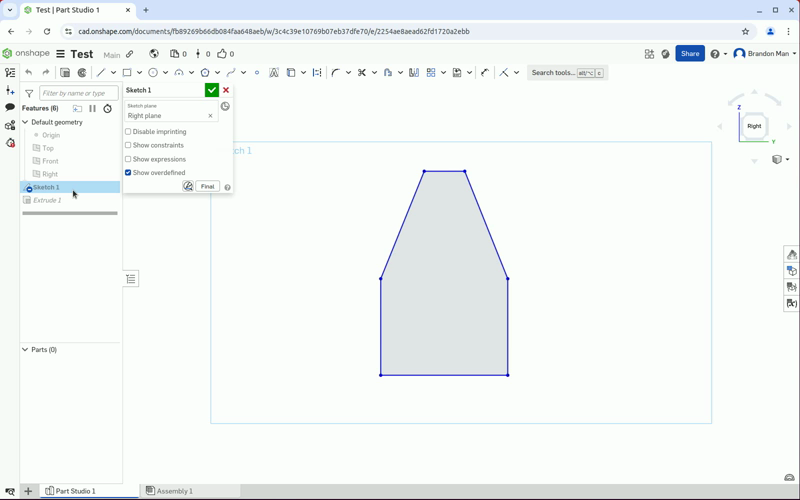
mouse_move(229, 92)
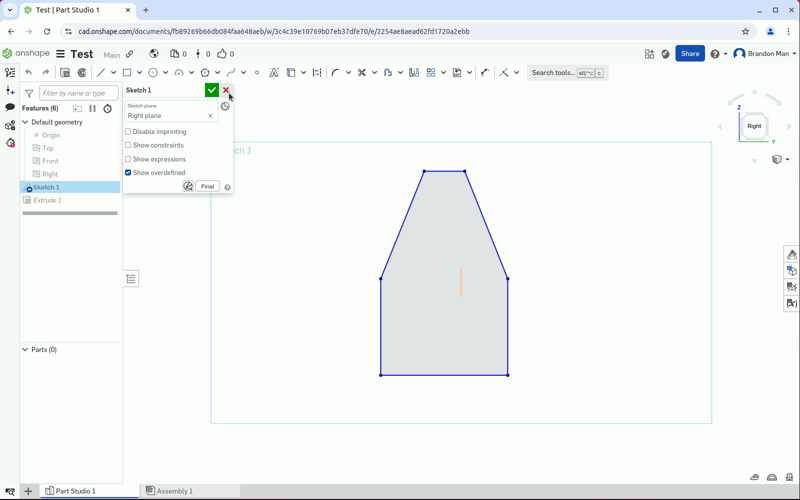
click(229, 92)
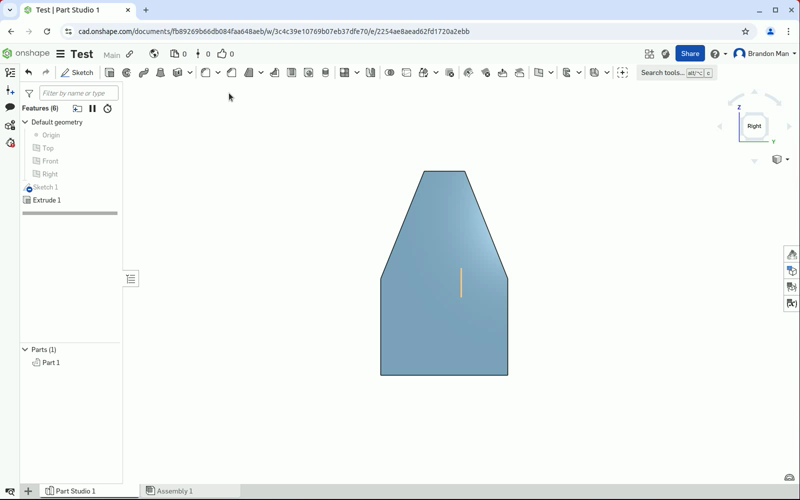
mouse_move(541, 75)
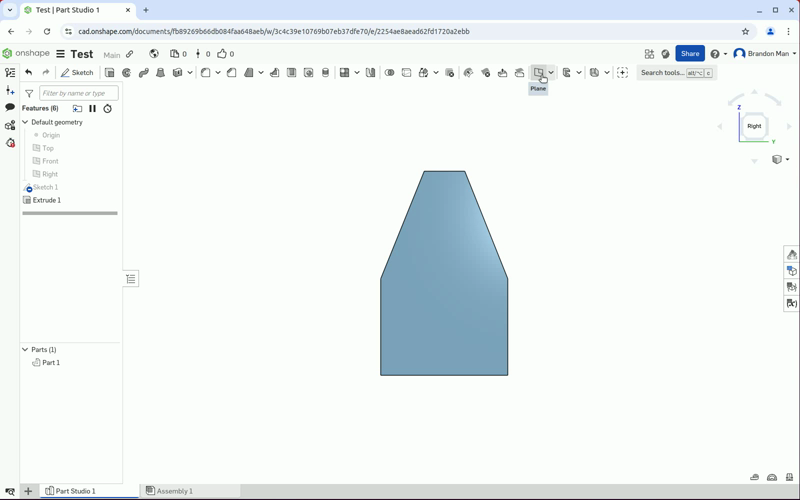
click(541, 75)
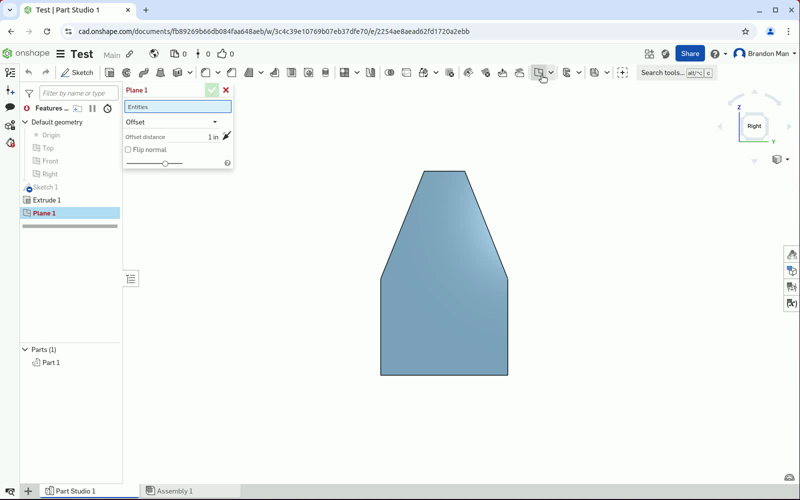
mouse_move(73, 176)
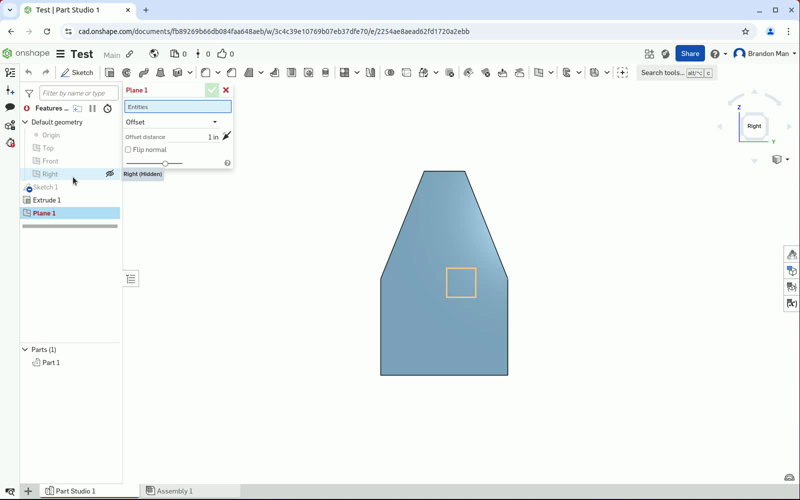
click(73, 176)
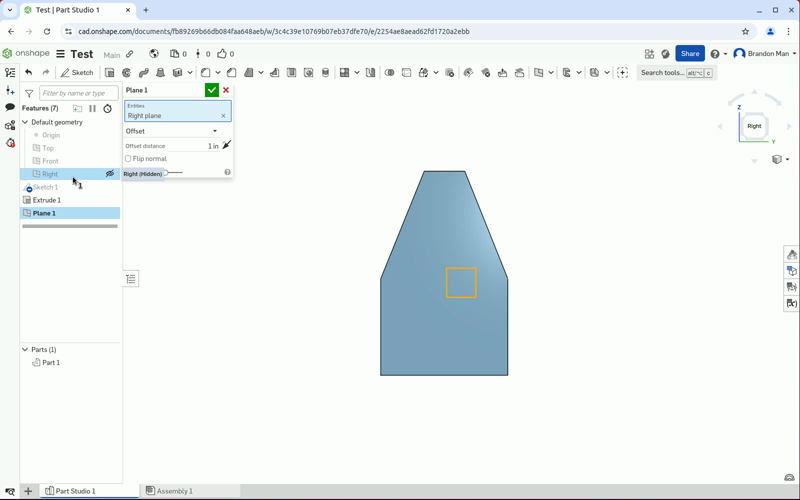
key(tab, 2)
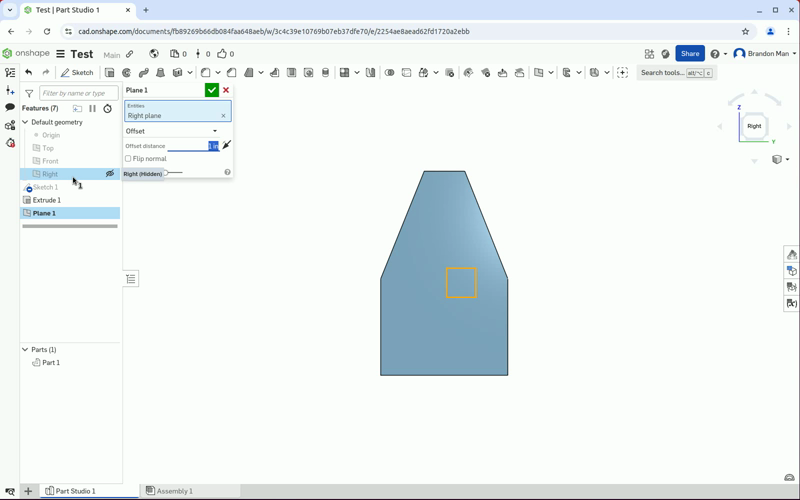
text(2.65)
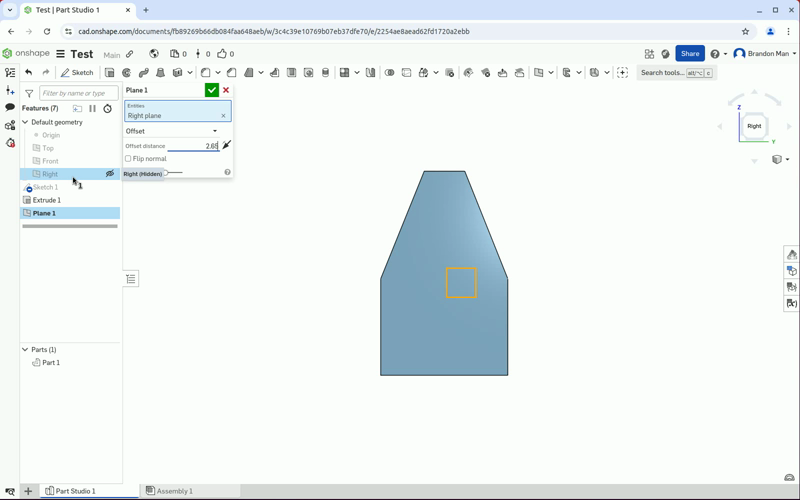
key(enter, 2)
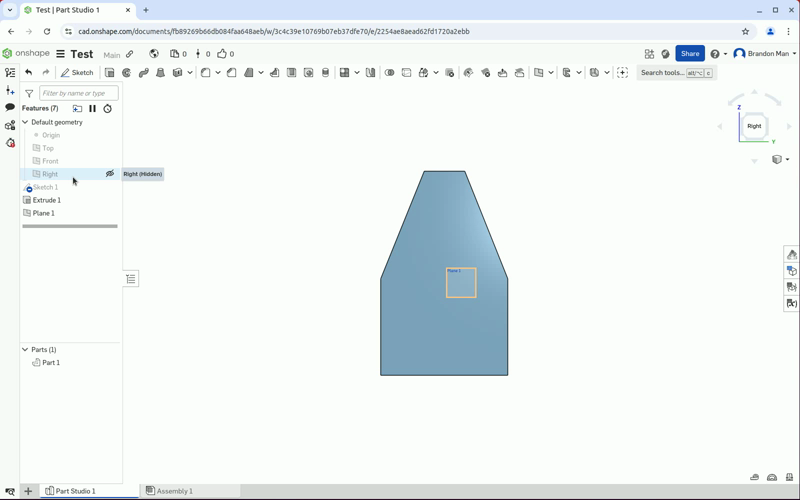
key(shift+s)
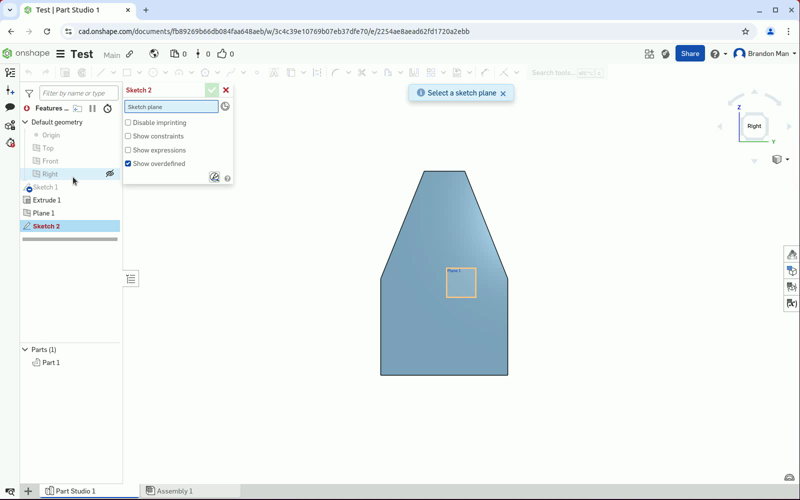
mouse_move(73, 215)
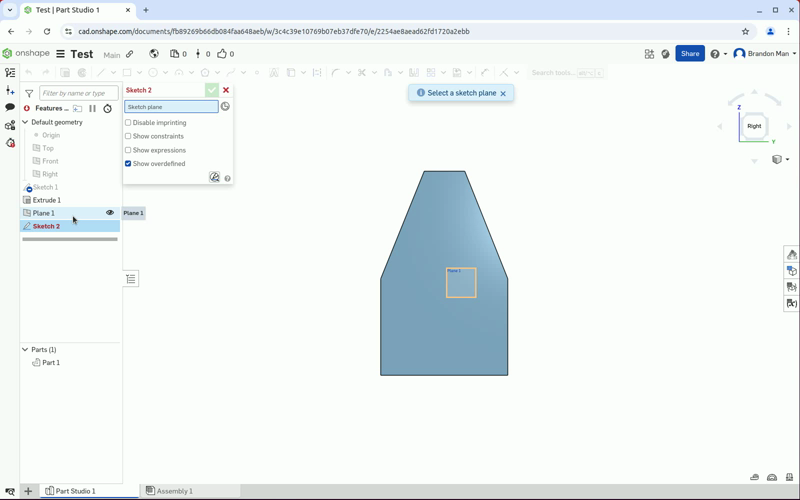
click(73, 215)
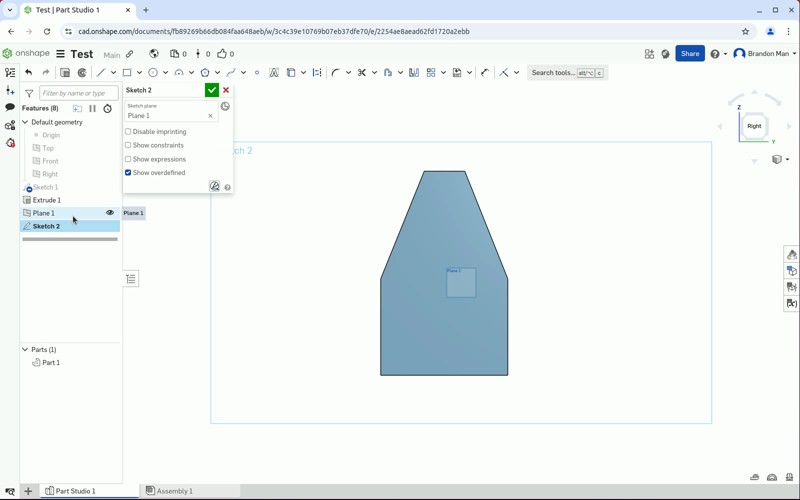
mouse_move(73, 352)
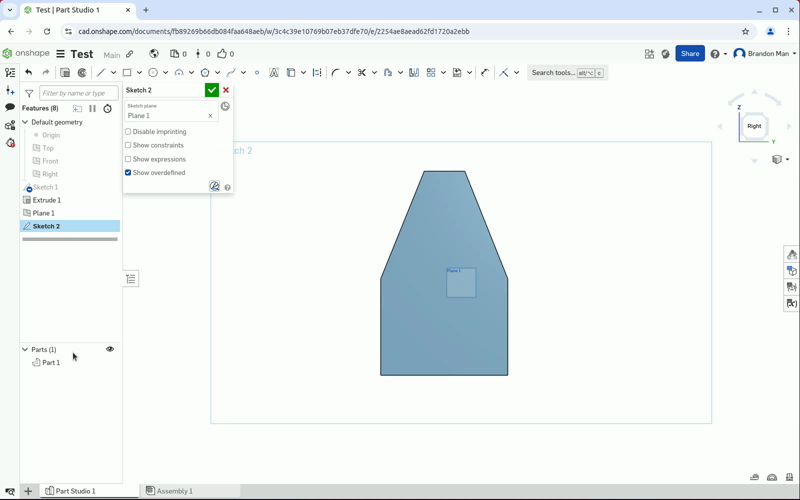
key(y)
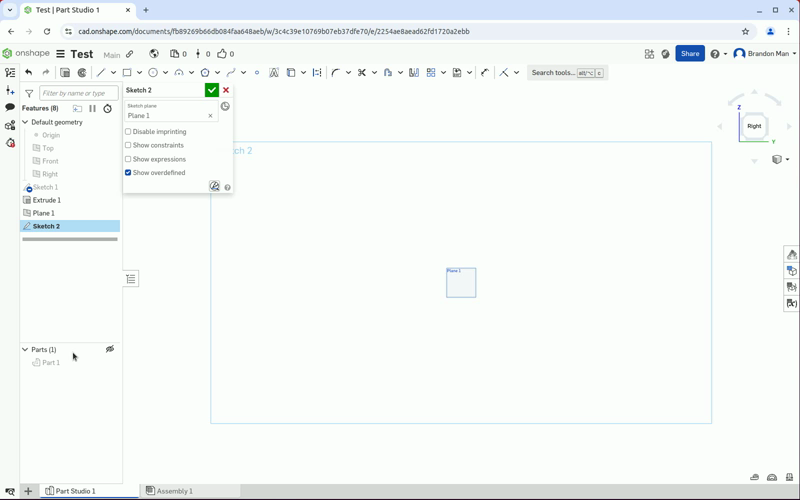
key(l)
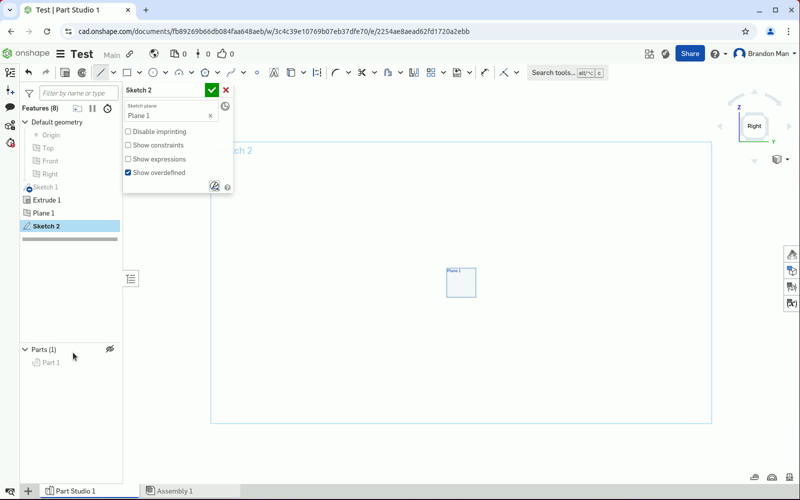
key_down(shift)
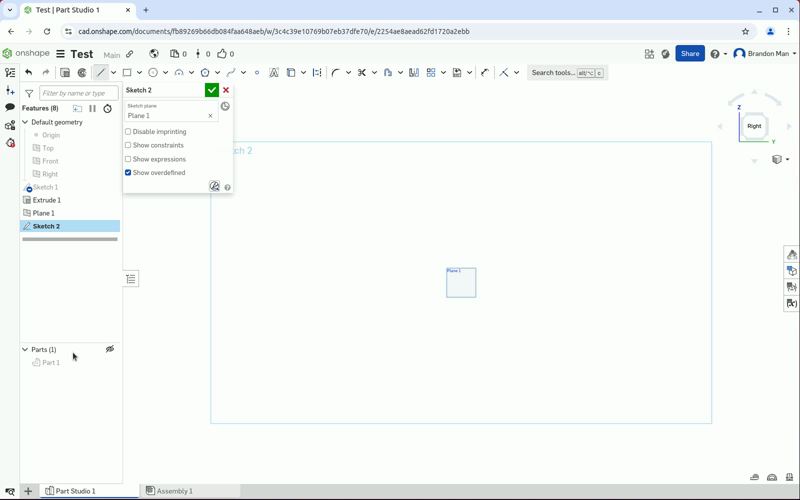
mouse_move(430, 230)
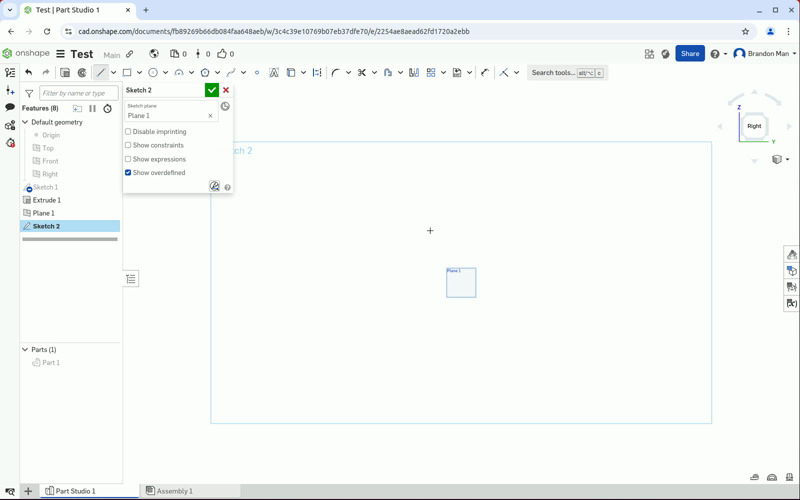
click(430, 230)
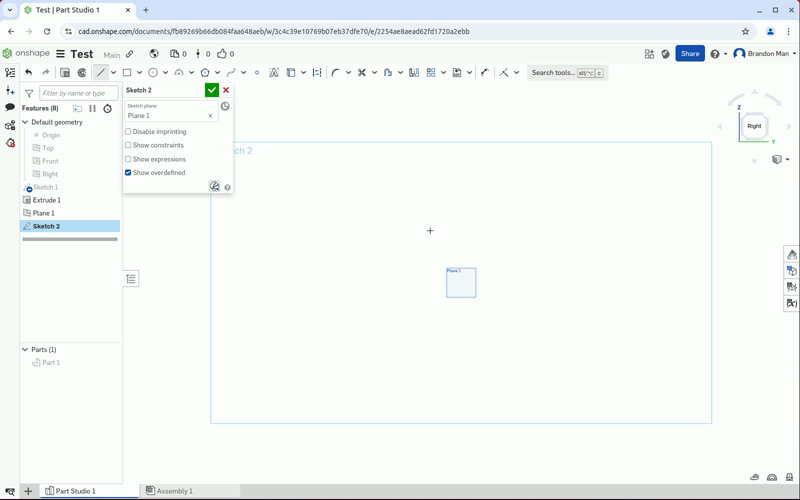
key_up(shift)
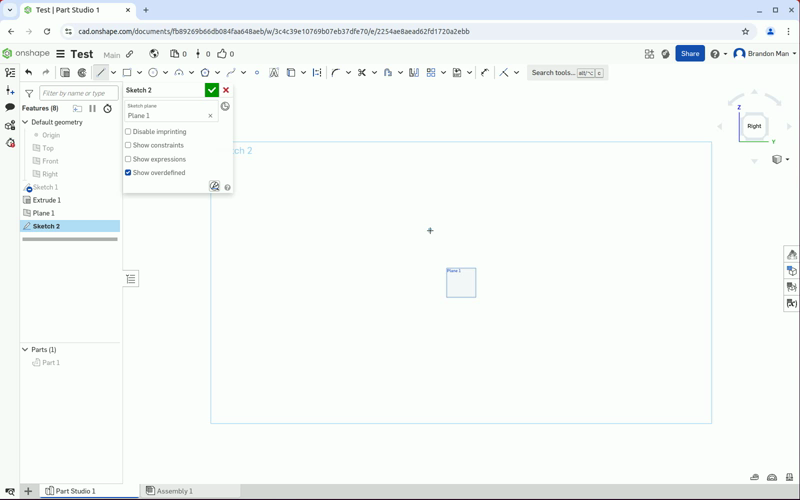
key_down(shift)
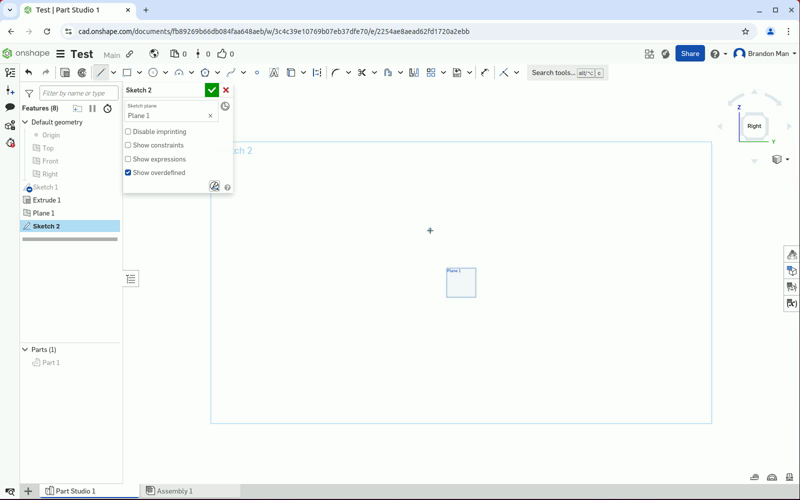
mouse_move(460, 230)
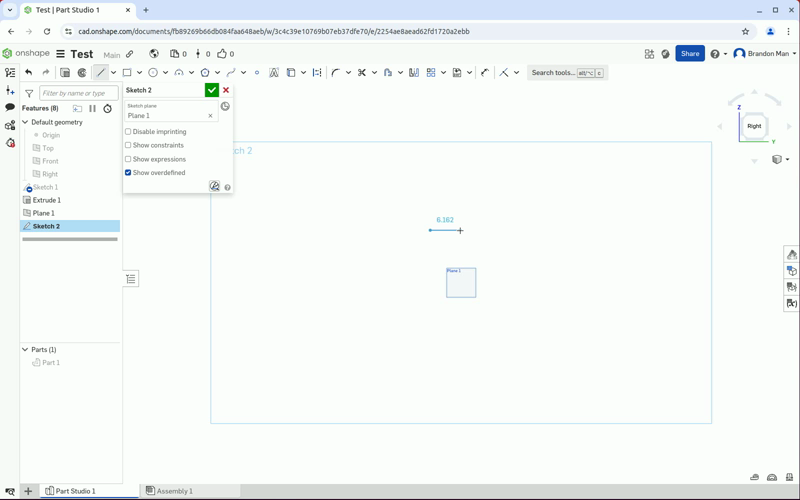
mouse_move(458, 230)
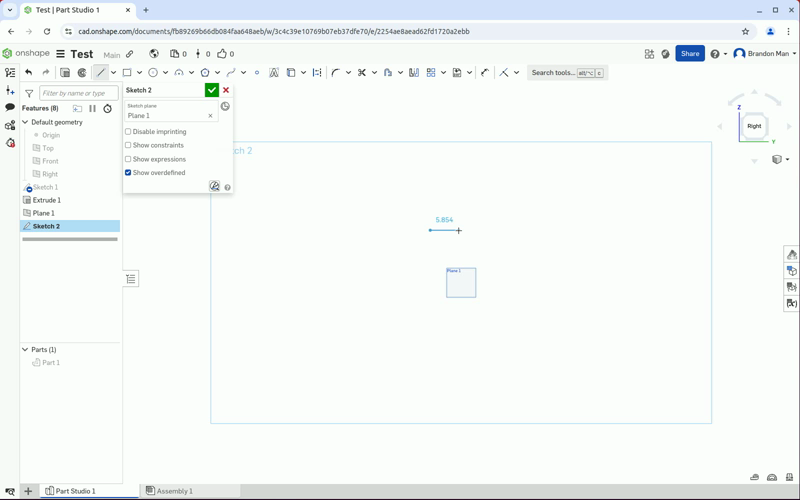
click(458, 230)
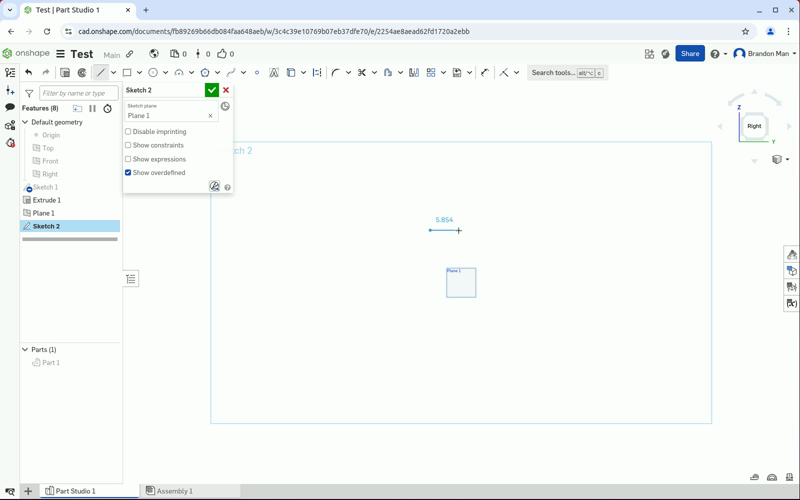
key_up(shift)
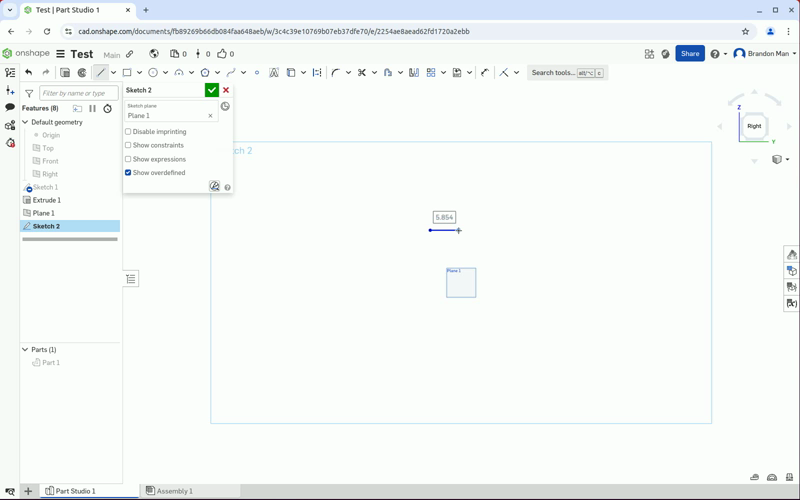
key_down(shift)
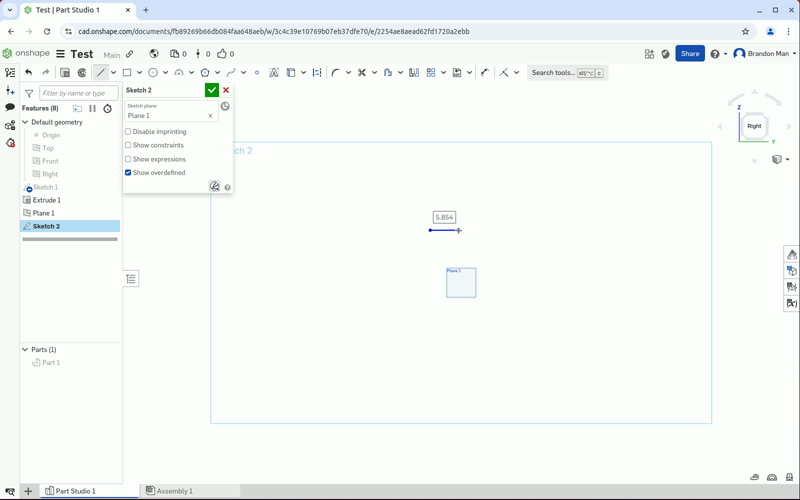
mouse_move(488, 230)
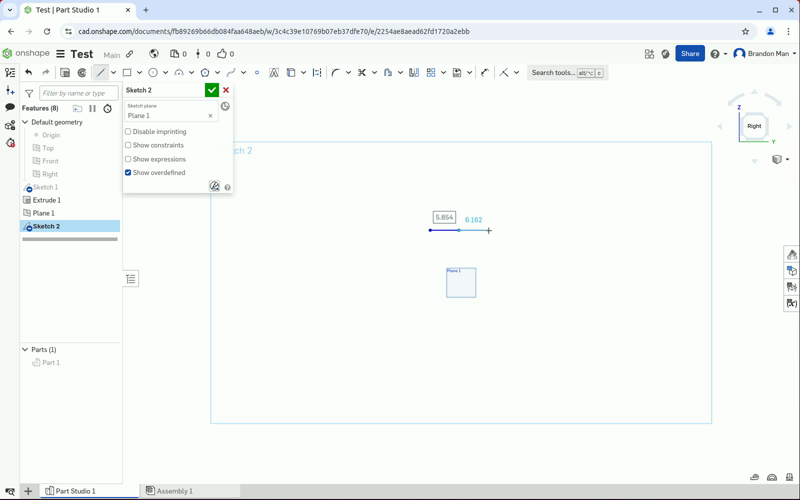
mouse_move(458, 191)
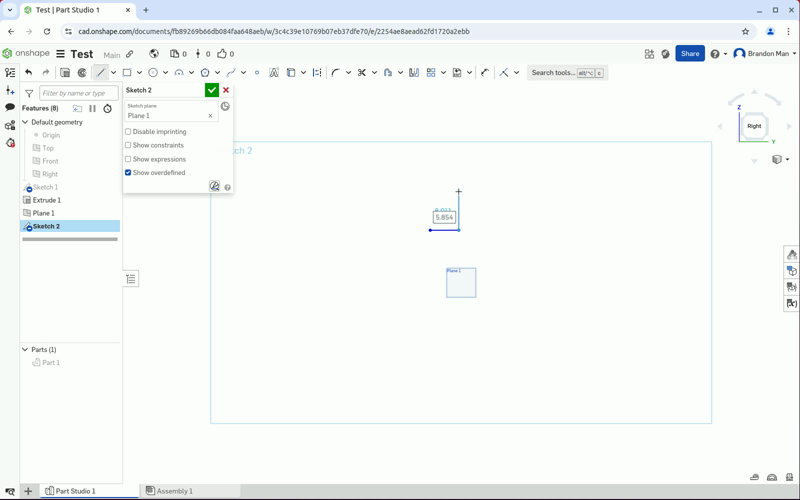
click(458, 191)
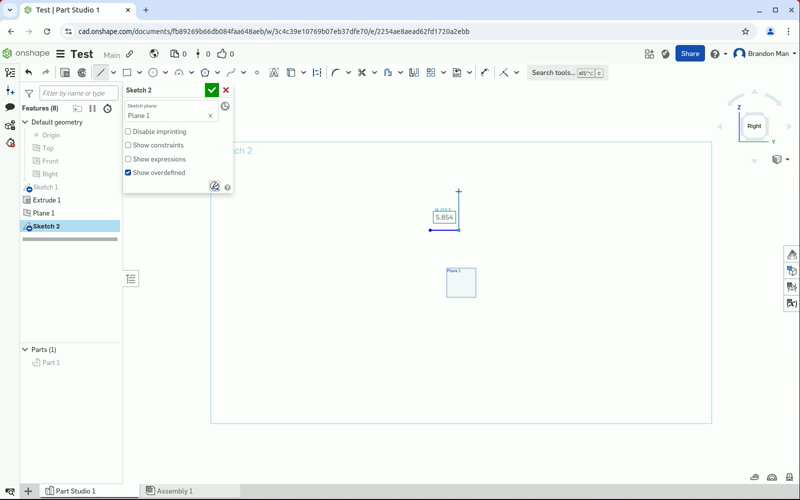
key_up(shift)
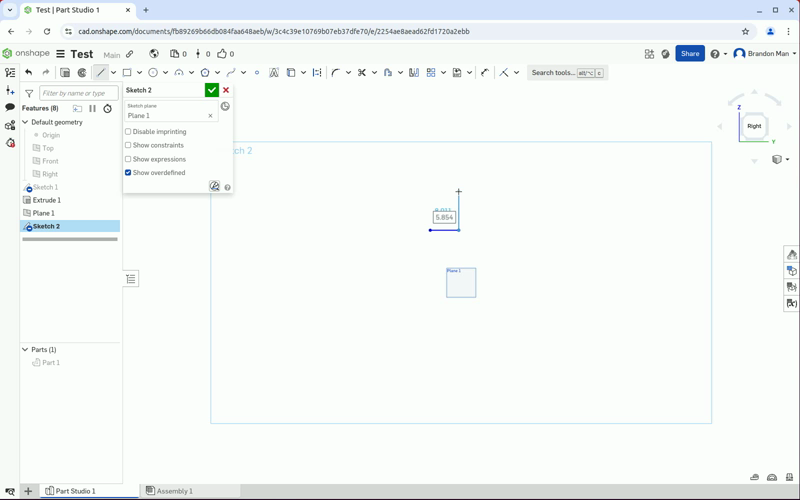
key_down(shift)
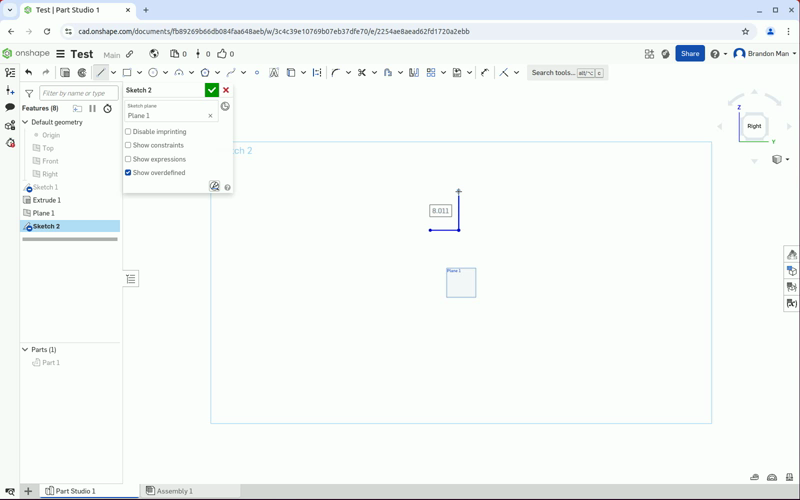
mouse_move(488, 191)
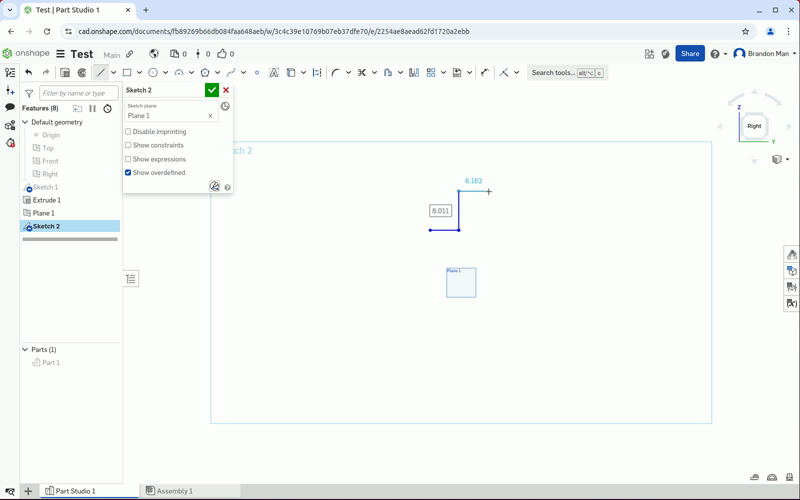
mouse_move(430, 190)
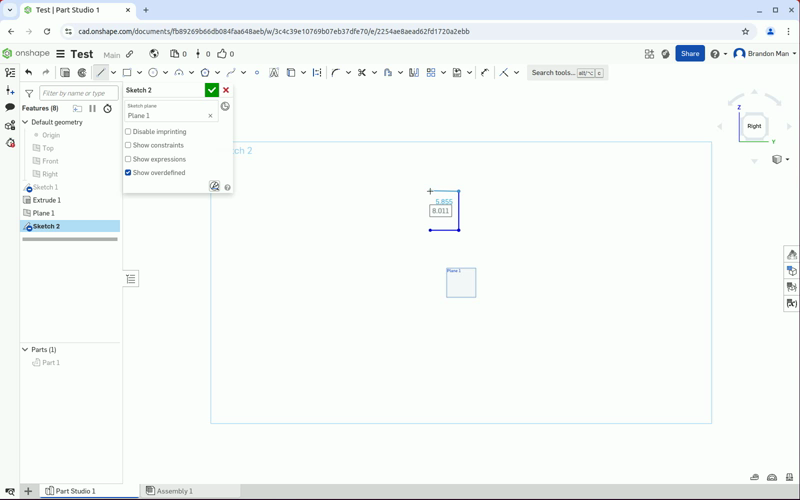
click(430, 190)
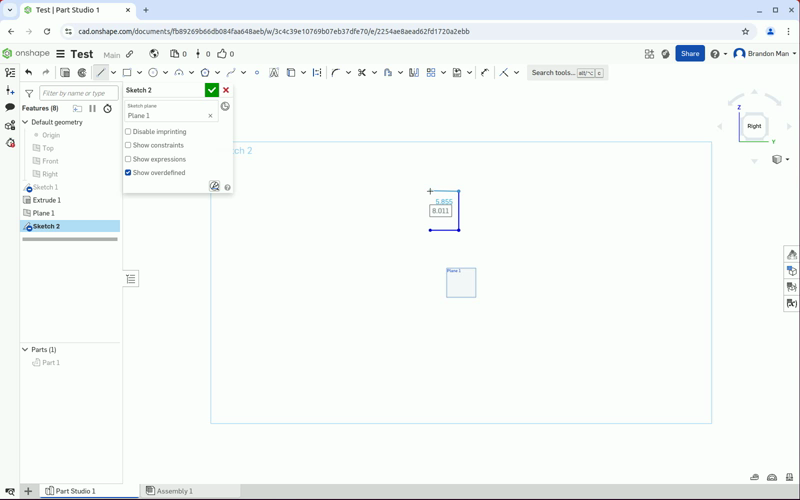
key_up(shift)
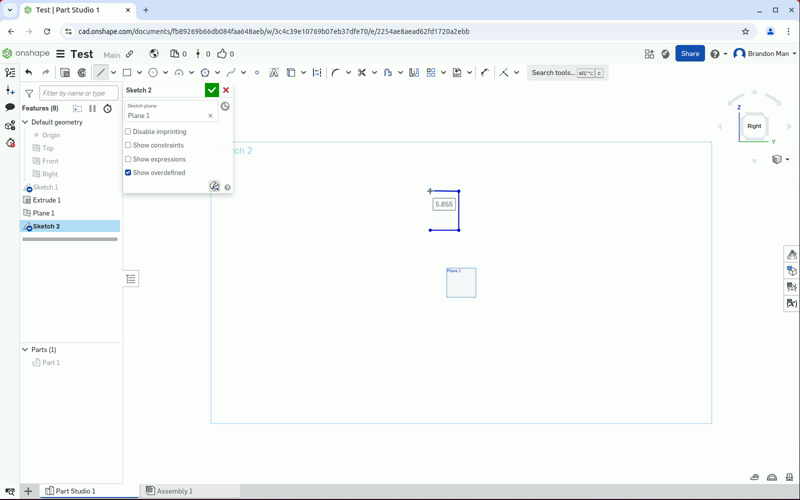
mouse_move(460, 190)
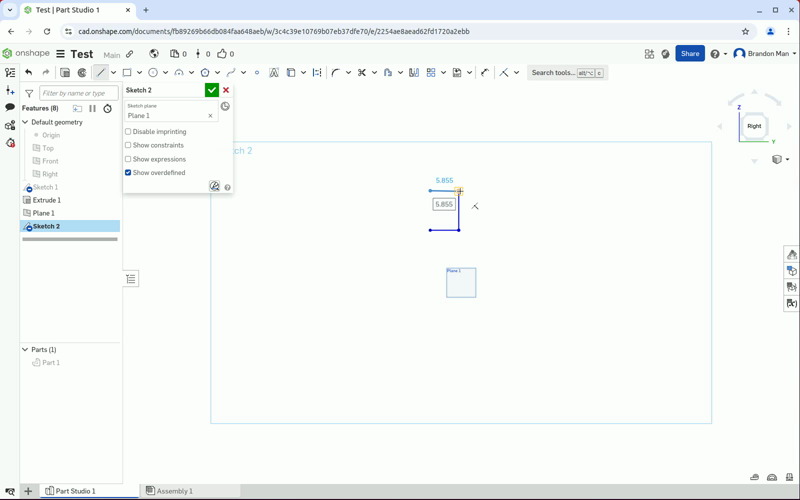
key_down(shift)
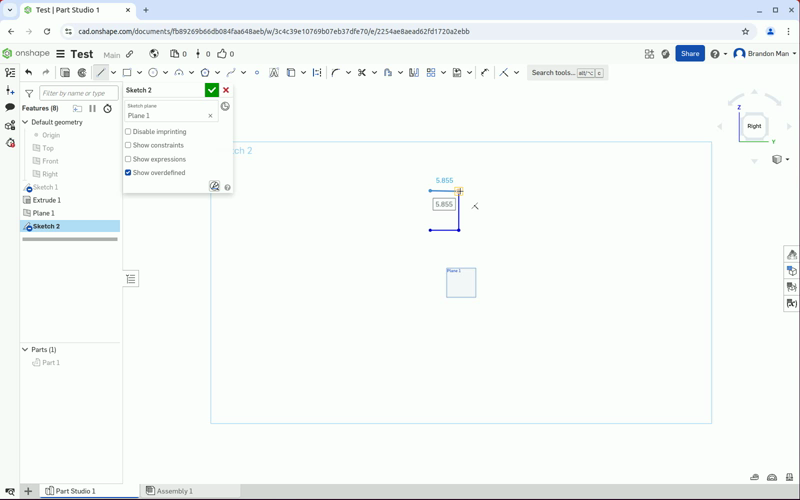
mouse_move(430, 230)
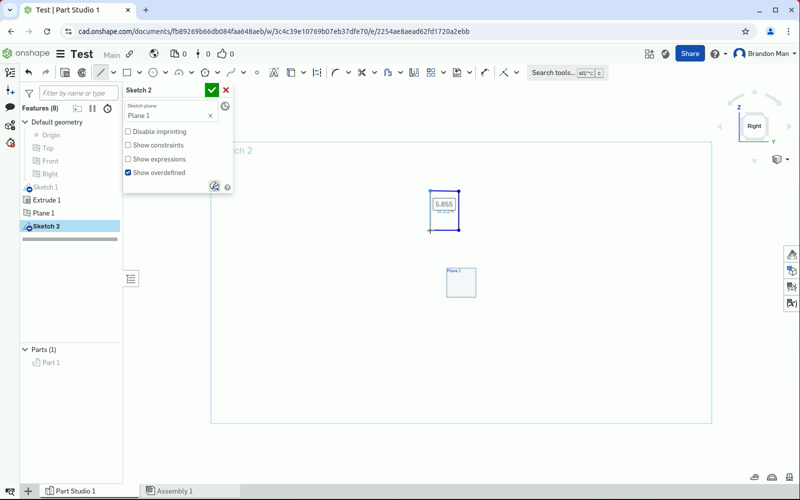
key_up(shift)
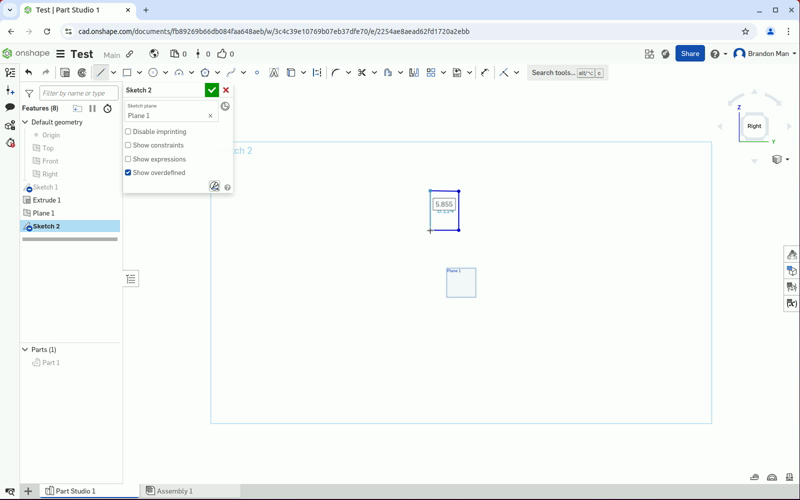
click(430, 230)
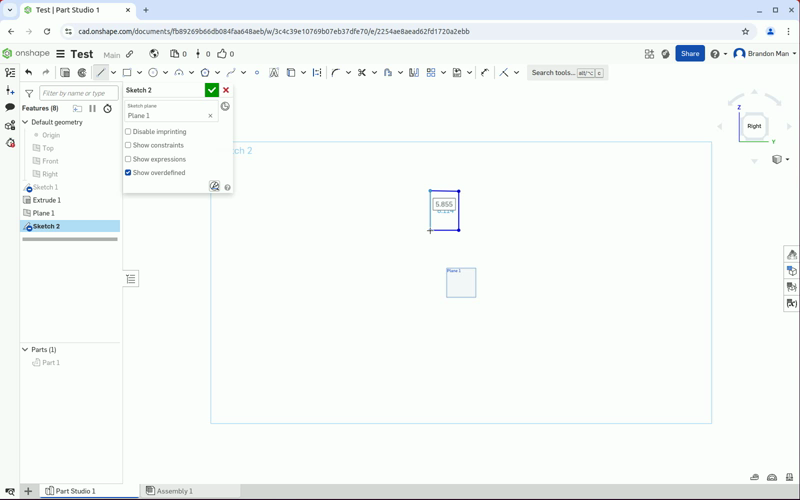
key(esc)
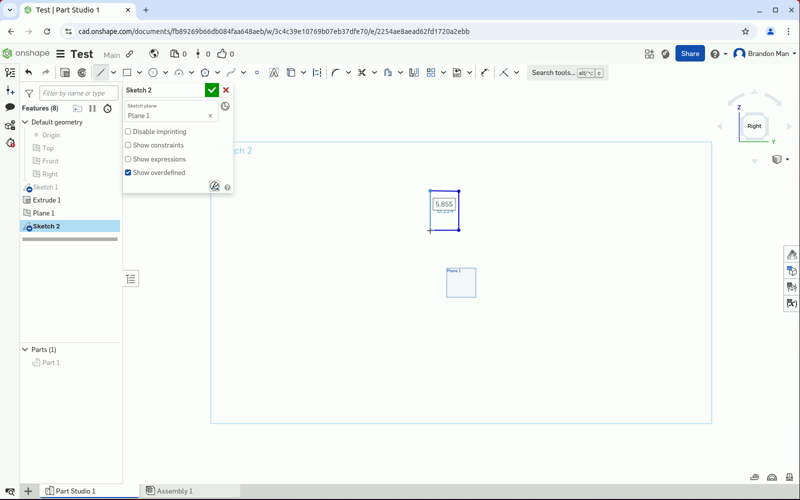
mouse_move(447, 204)
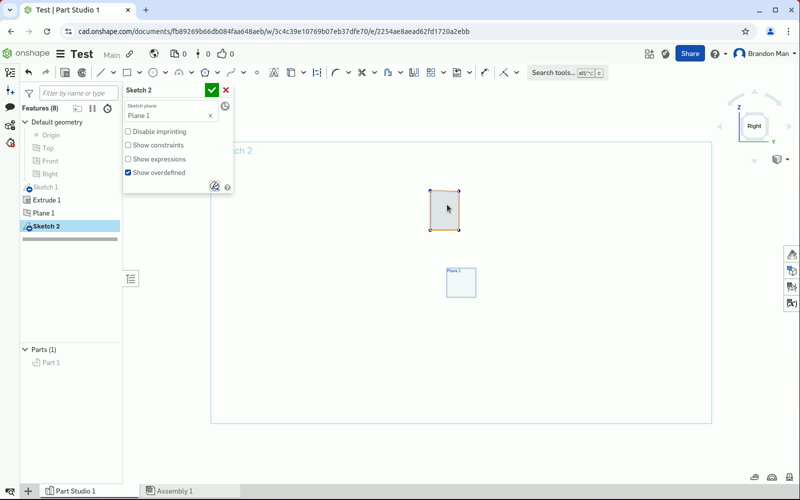
scroll(6)
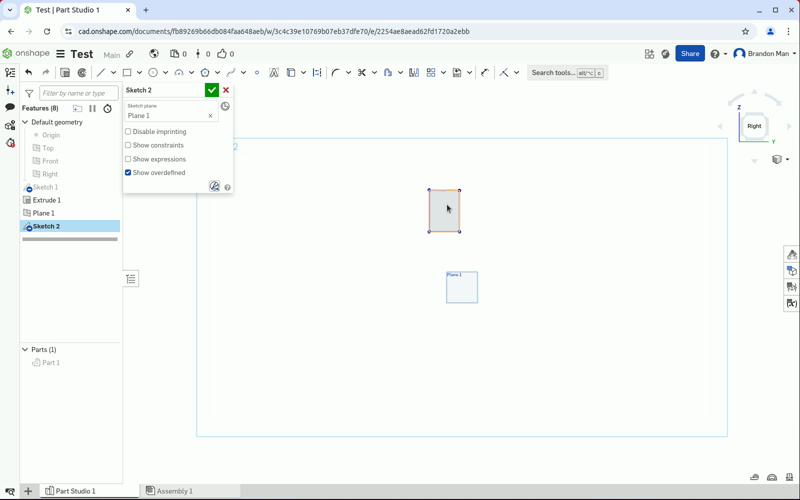
scroll(6)
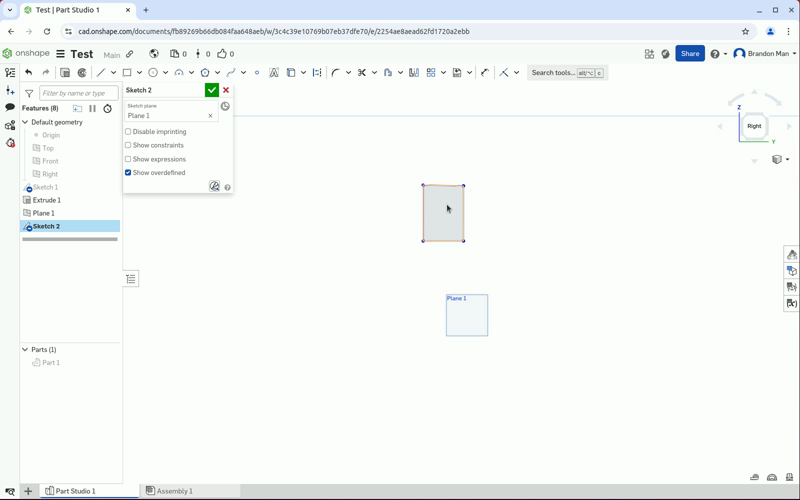
scroll(6)
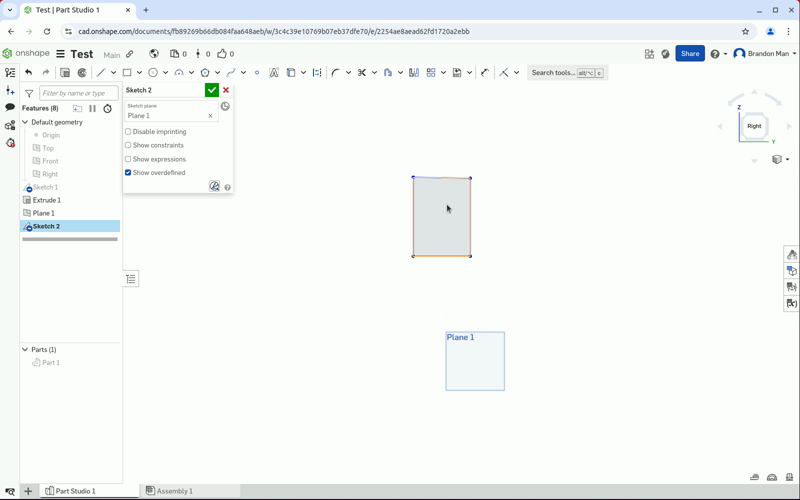
scroll(6)
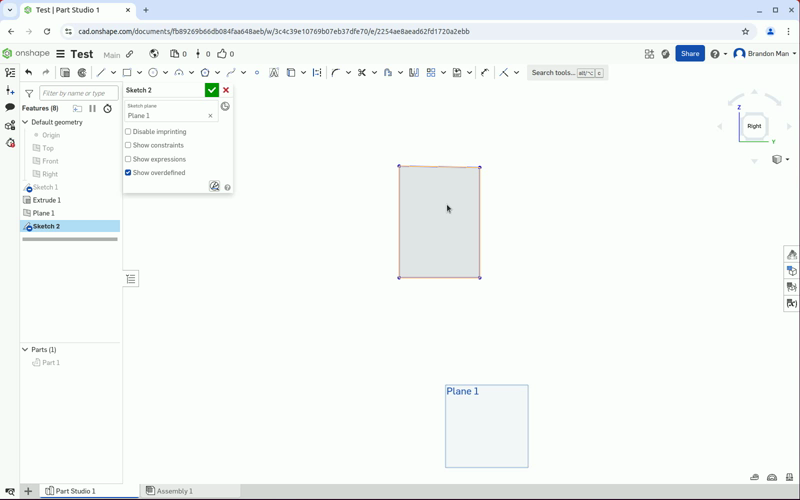
scroll(6)
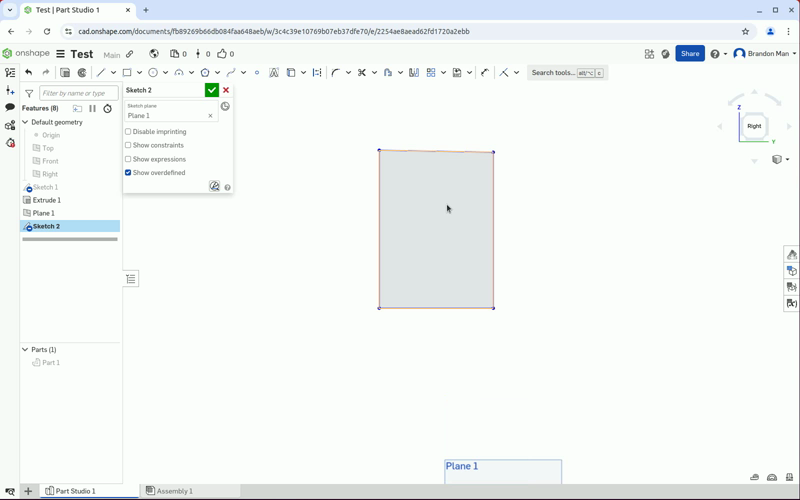
scroll(6)
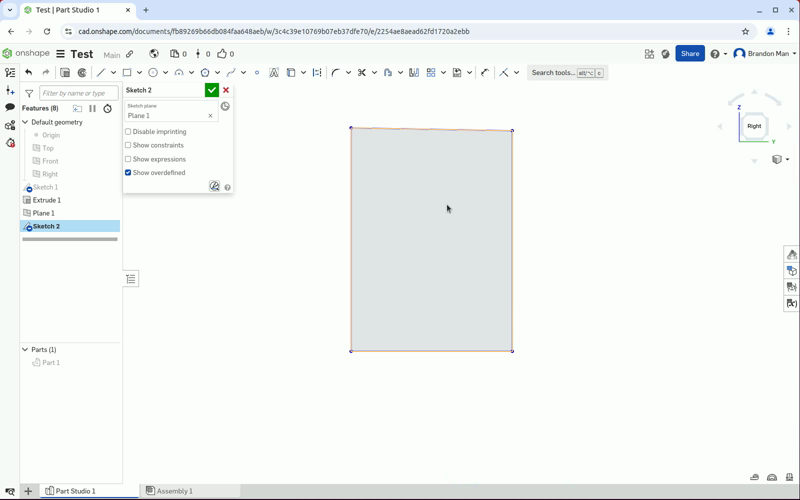
scroll(6)
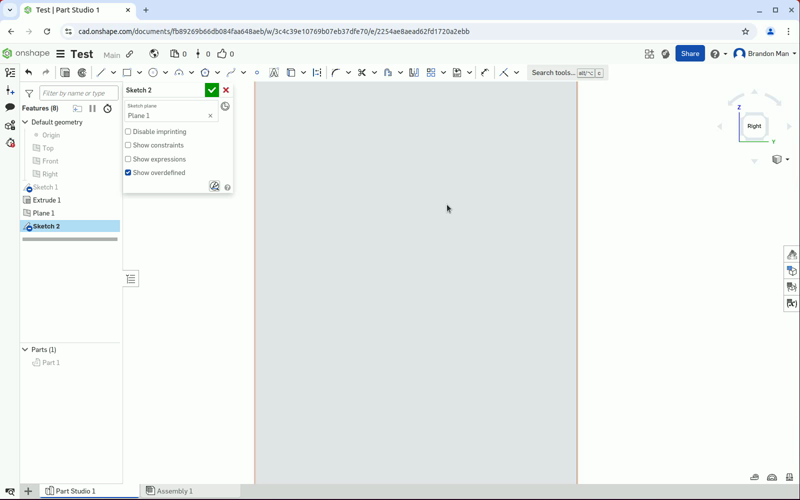
click(447, 204)
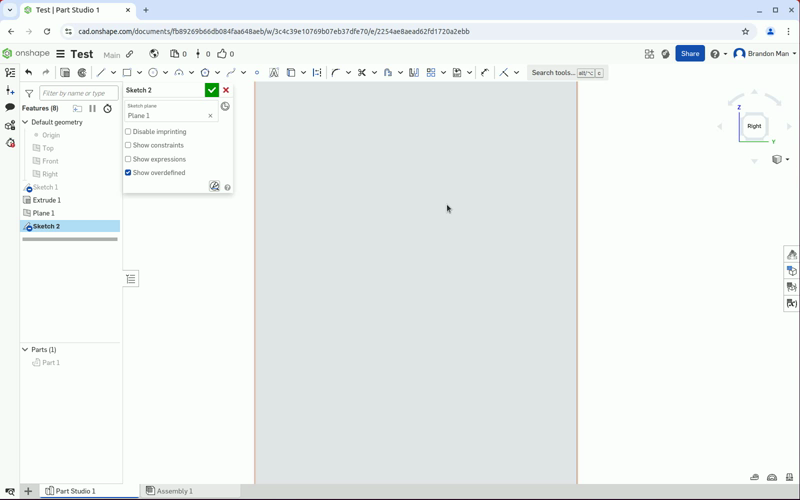
scroll(-6)
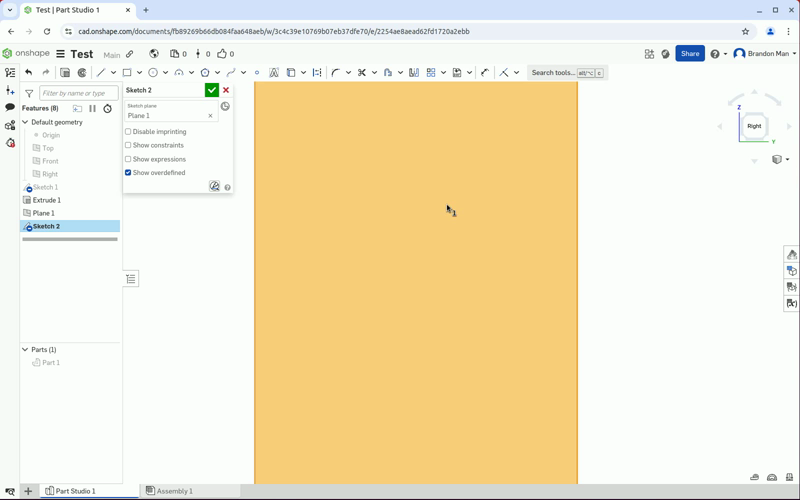
scroll(-6)
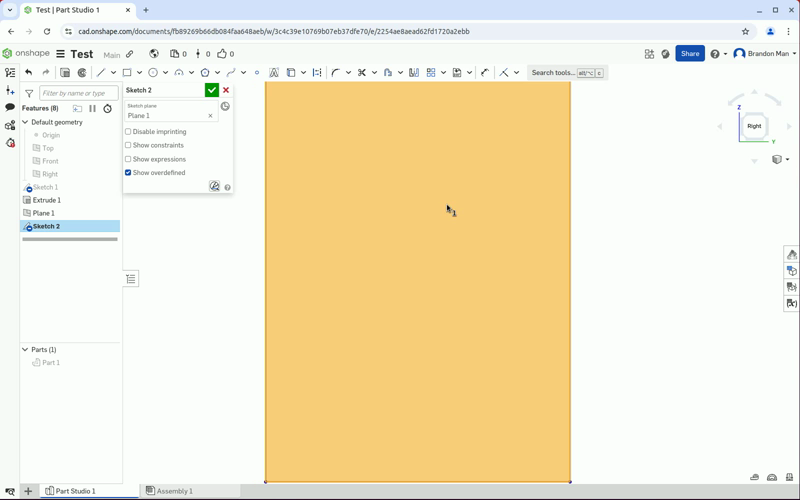
scroll(-6)
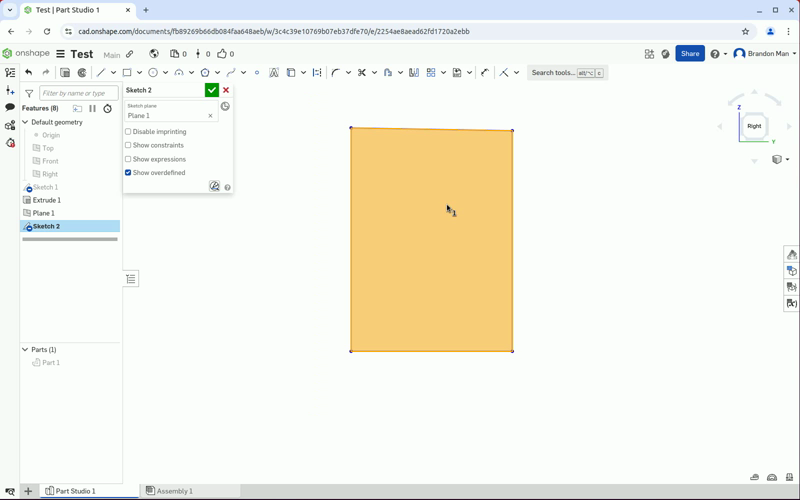
scroll(-6)
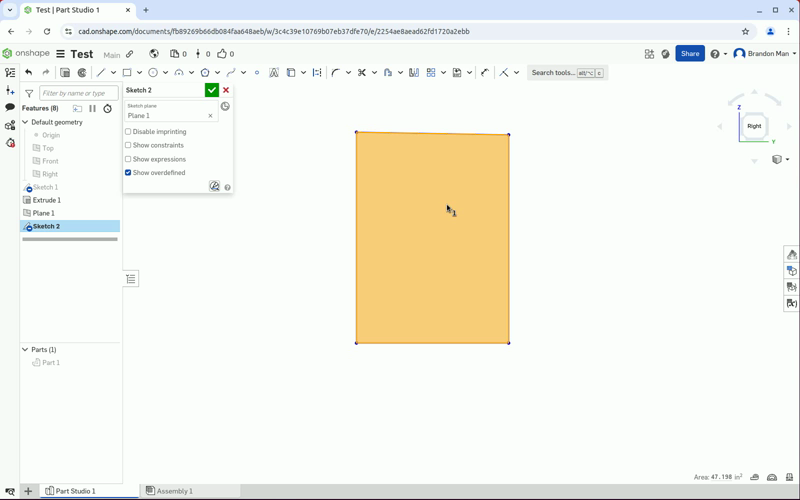
scroll(-6)
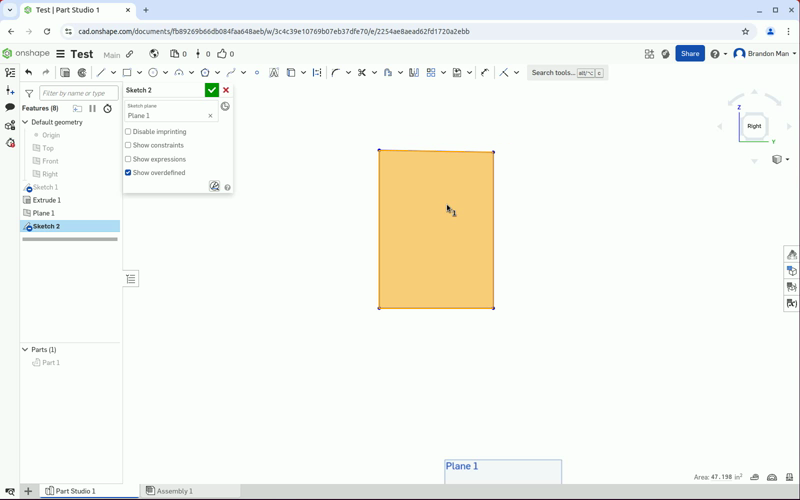
scroll(-6)
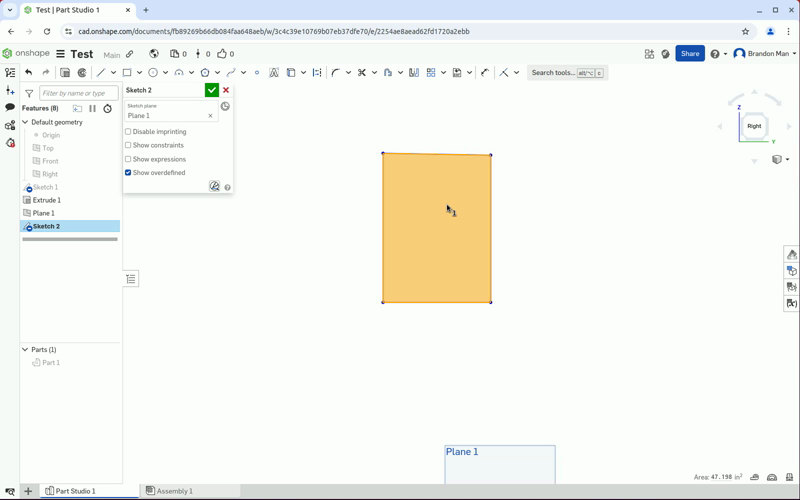
scroll(-6)
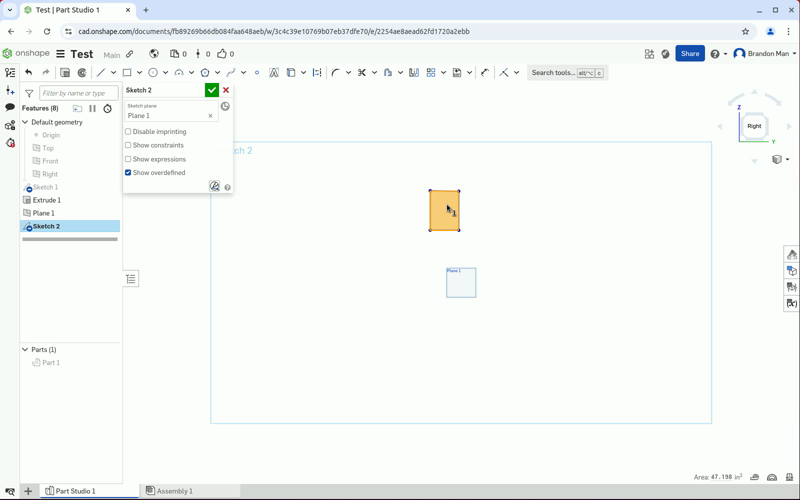
mouse_move(73, 352)
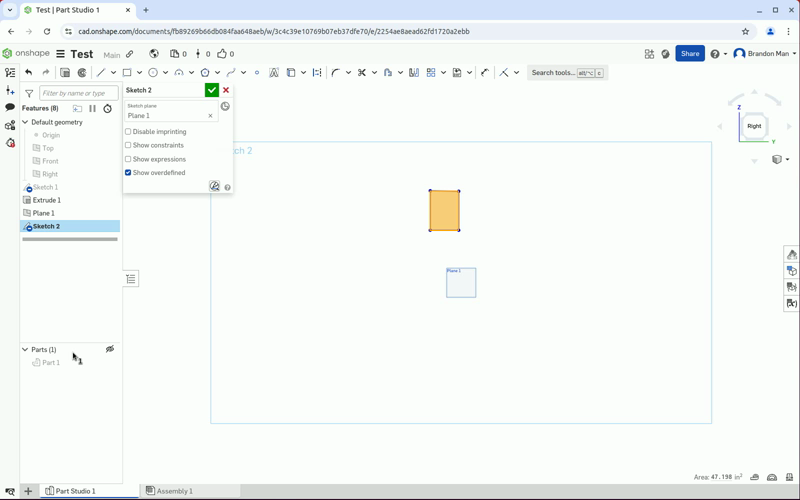
key(shift+y)
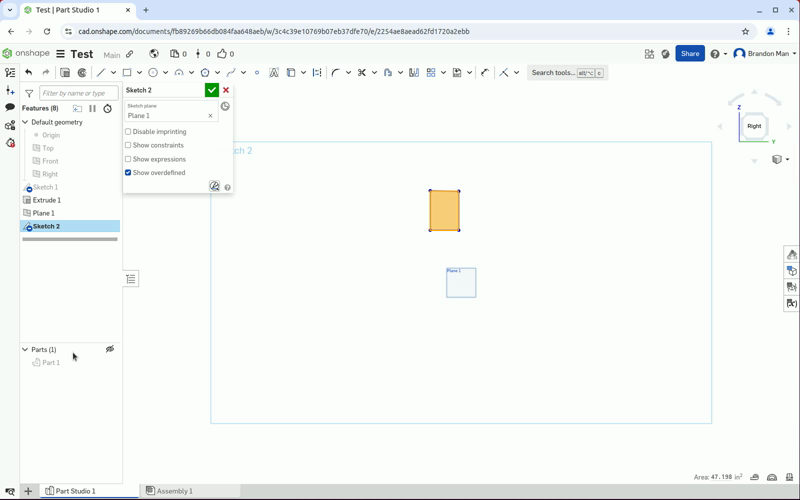
key(shift+e)
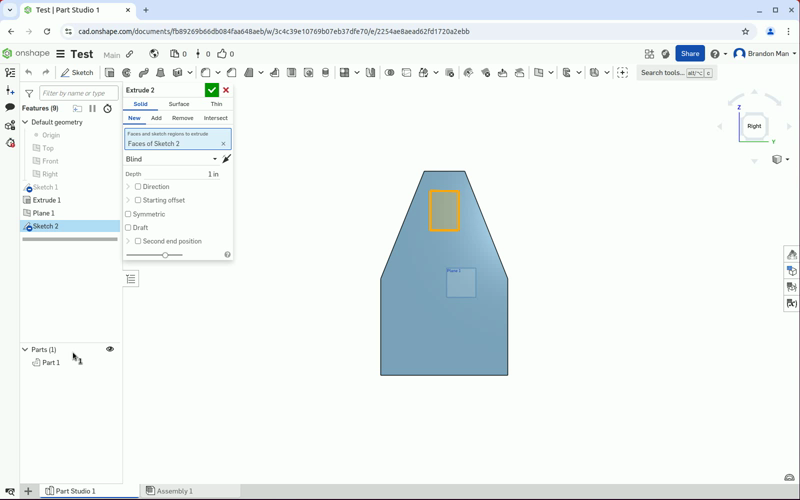
mouse_move(143, 106)
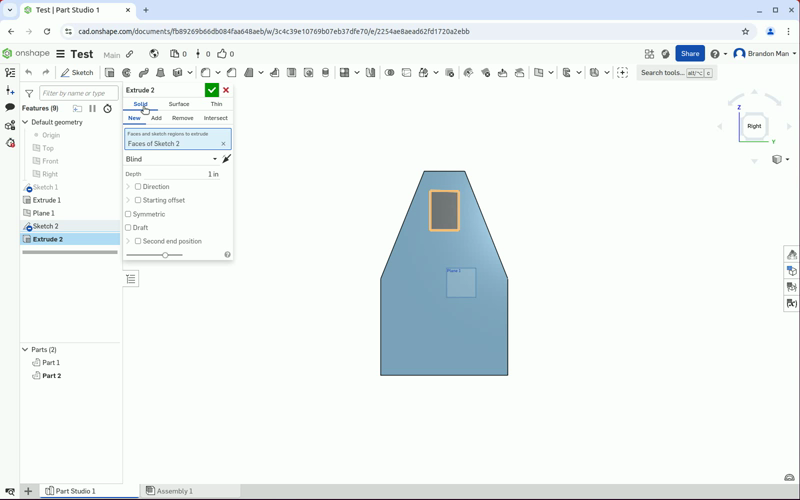
click(143, 106)
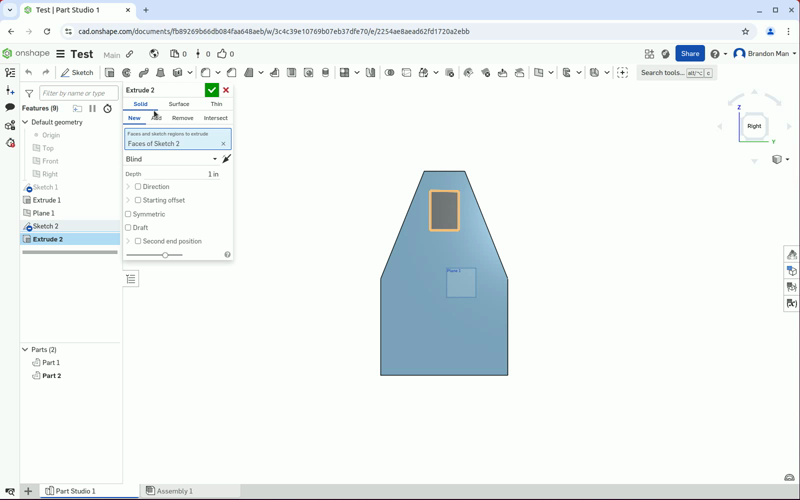
mouse_move(186, 120)
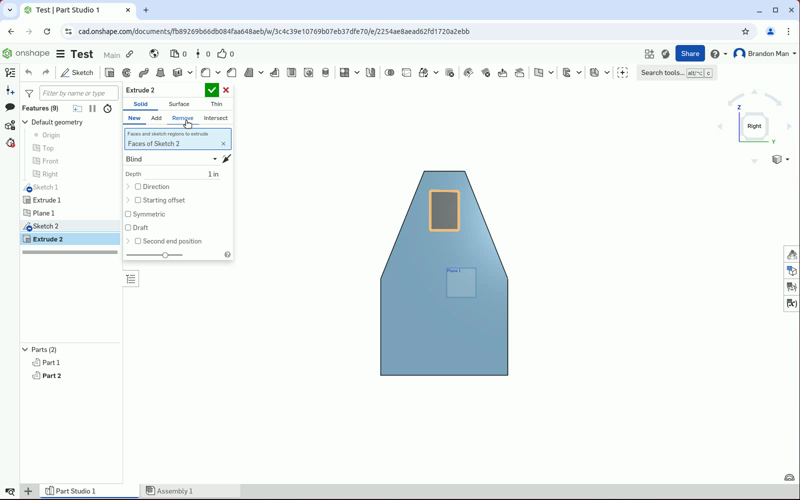
click(186, 120)
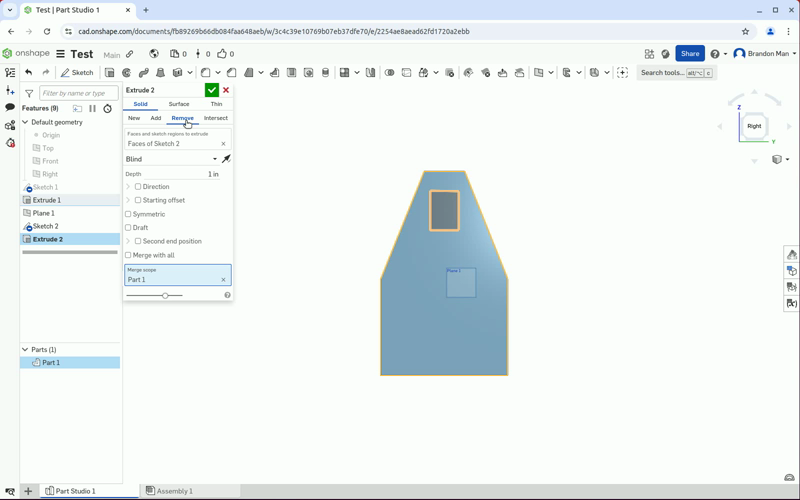
key(tab, 4)
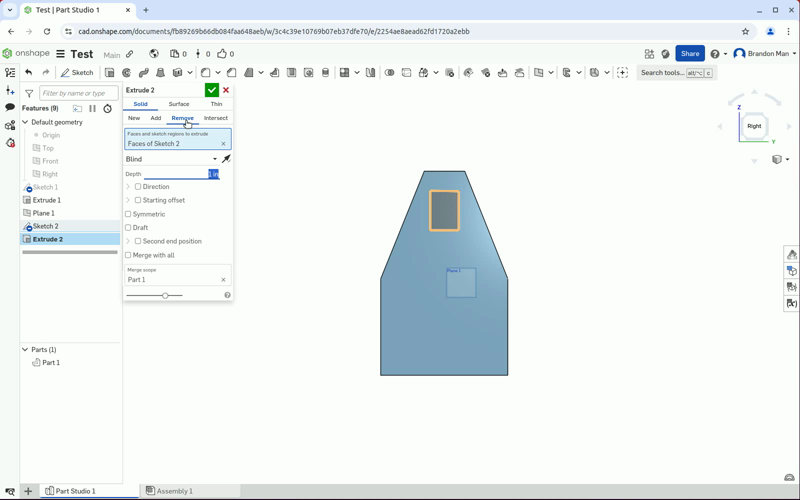
text(0.481)
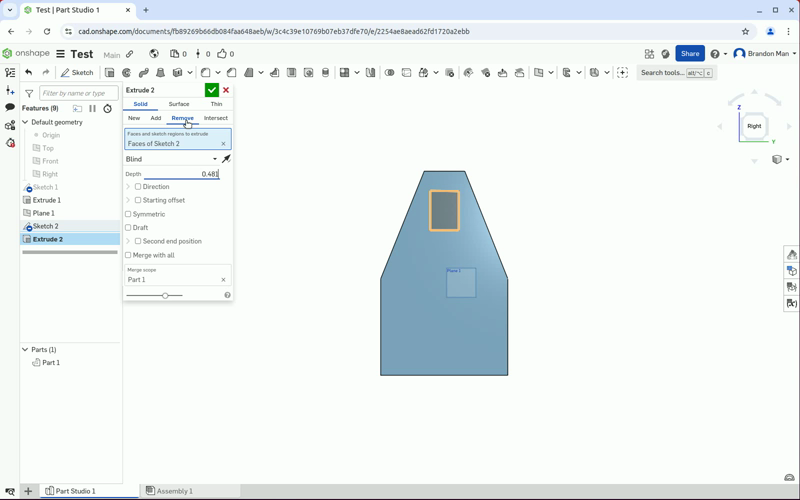
key(tab, 6)
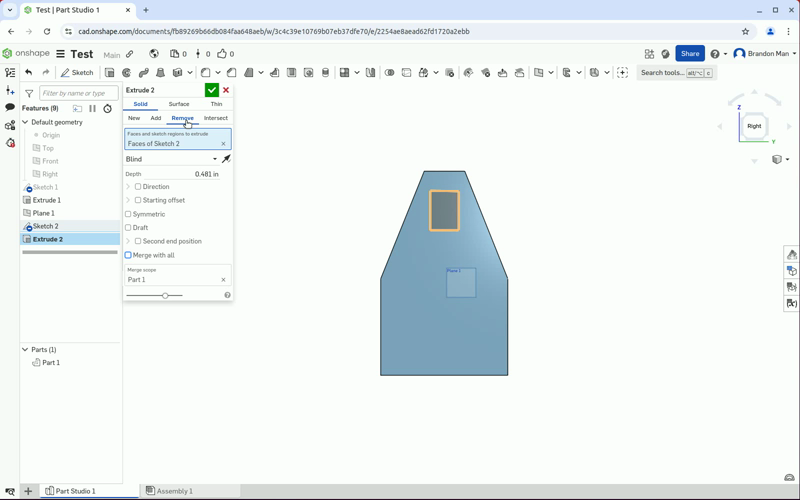
key(space)
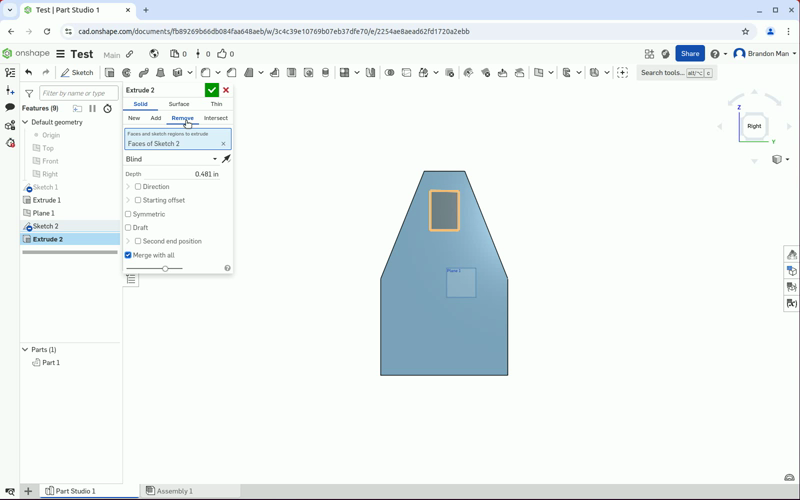
key(enter)
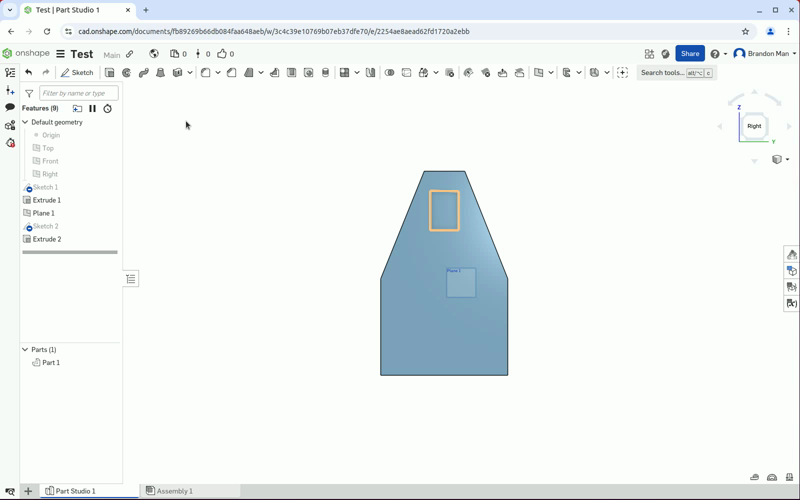
key(shift+h)
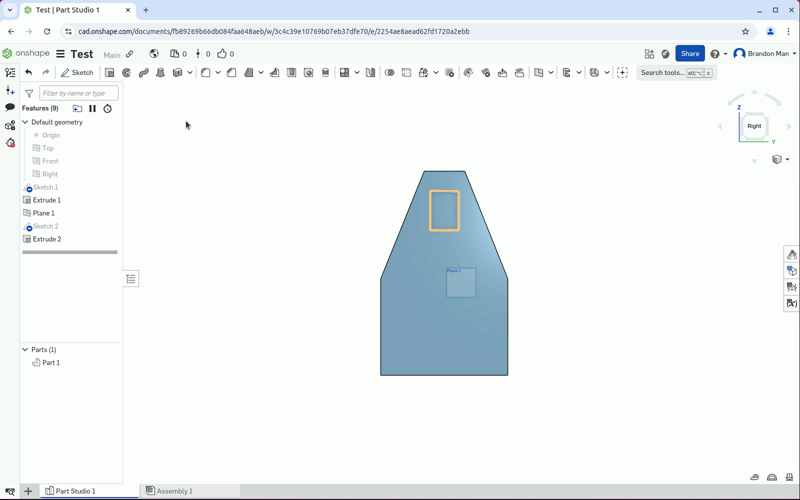
key(shift+h)
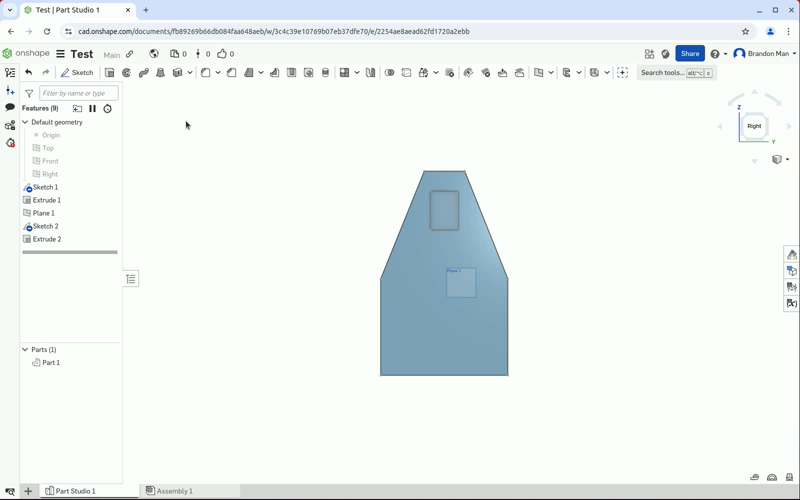
key(shift+7)
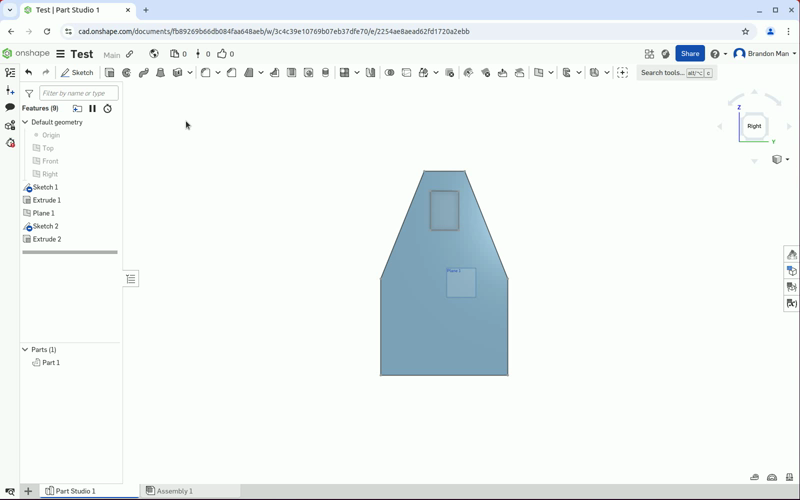
key(right, 2)
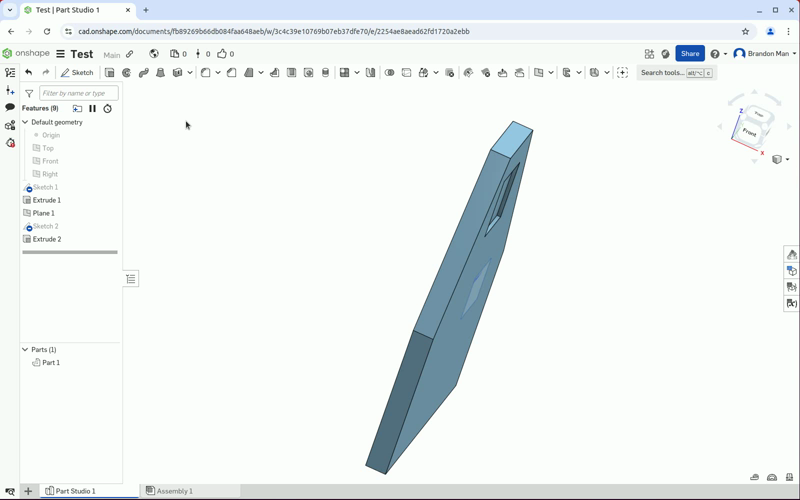
key(down, 2)
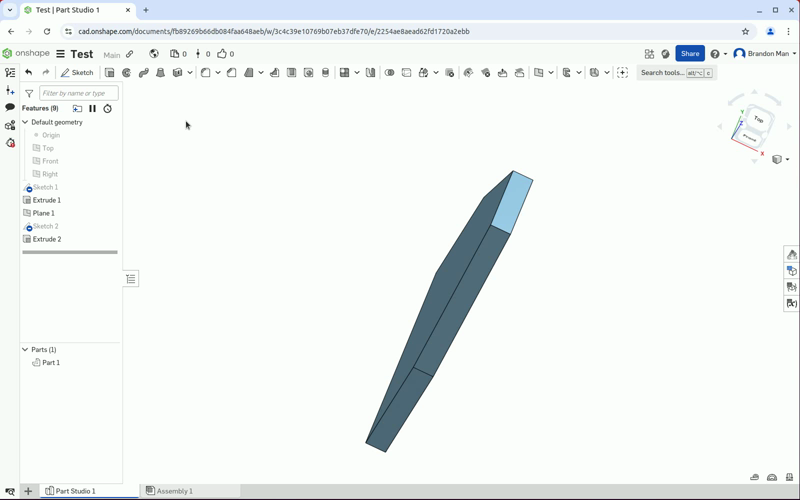
key(up, 2)
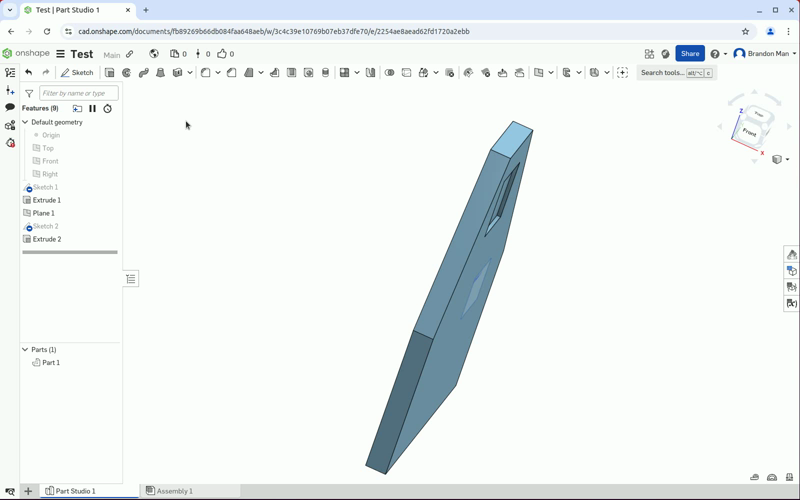
key(left, 2)
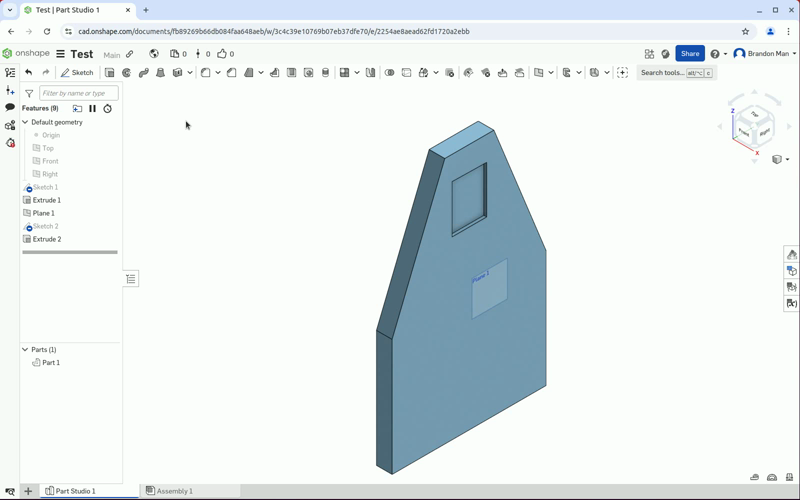
mouse_move(73, 189)
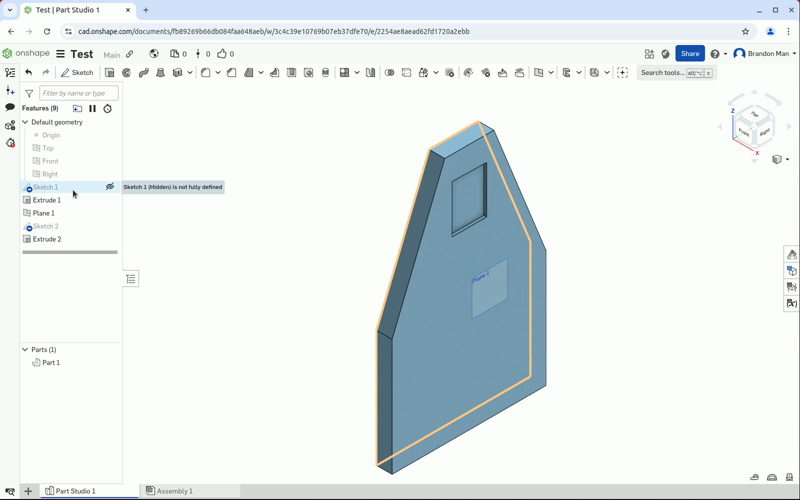
click(73, 189)